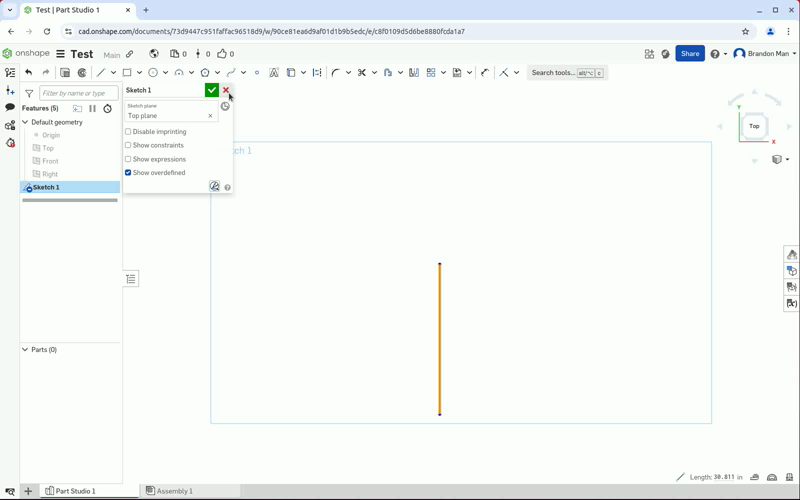
key(shift+h)
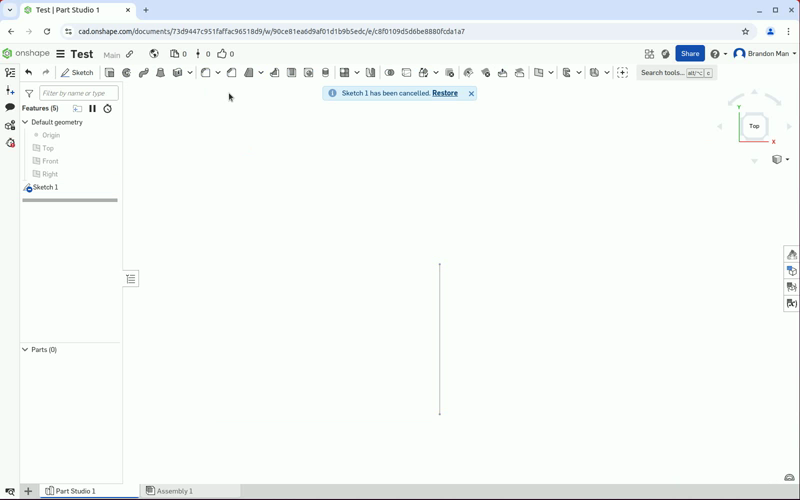
key(shift+s)
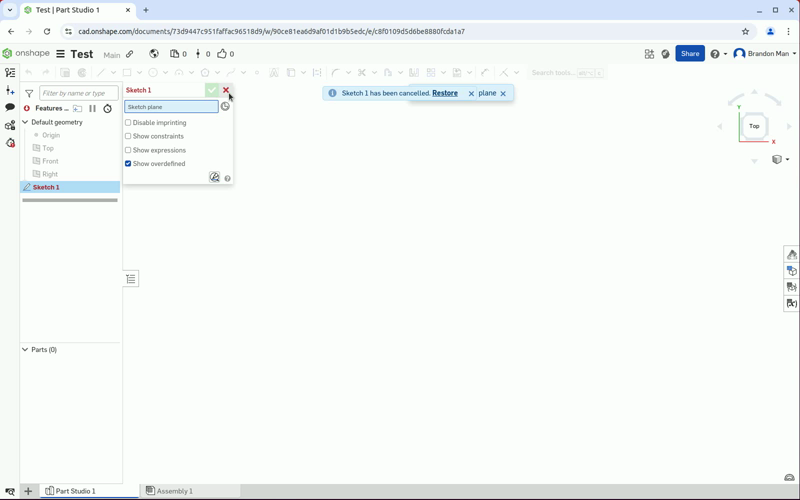
mouse_move(73, 150)
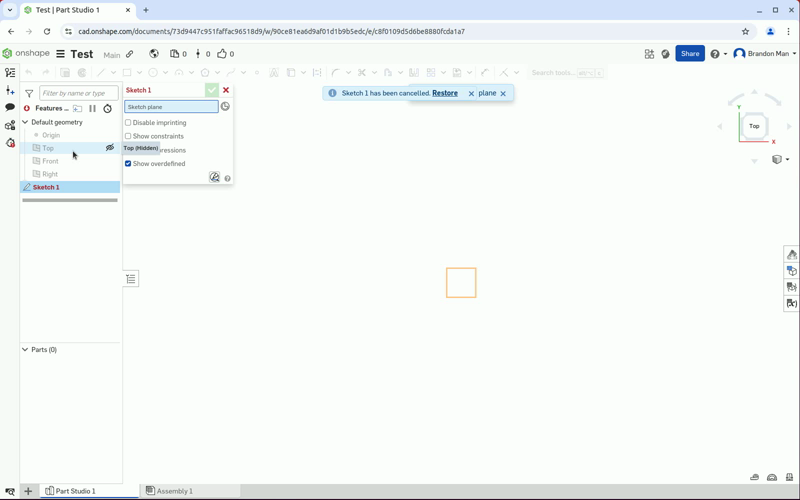
click(73, 150)
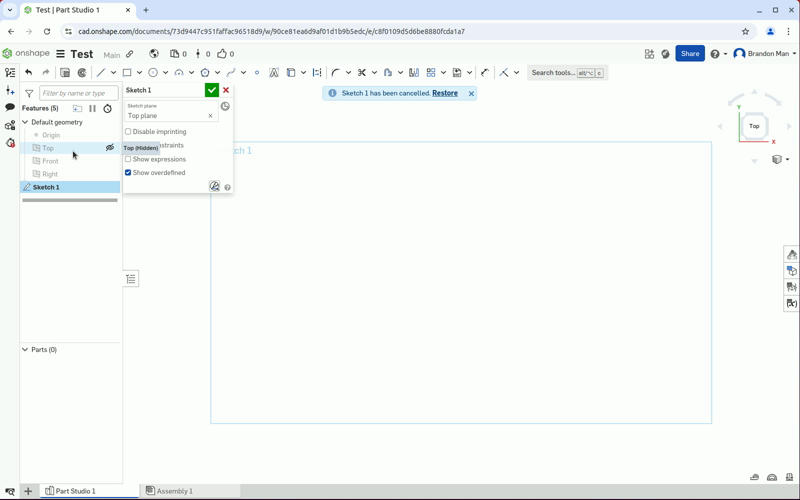
mouse_move(73, 352)
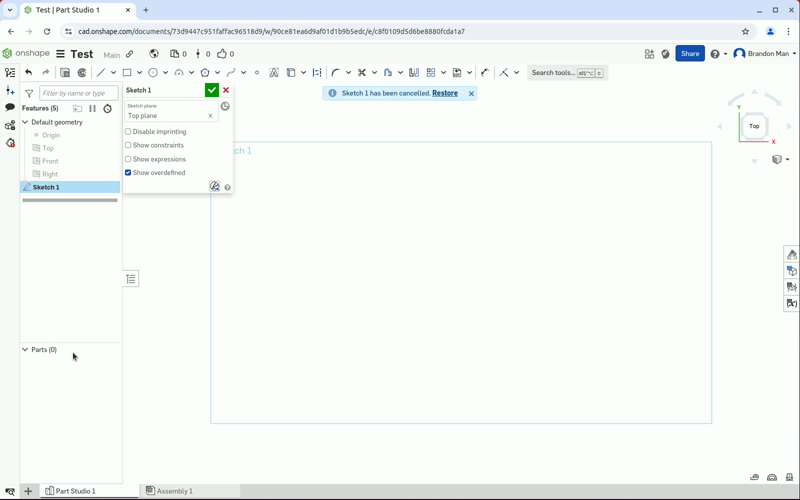
key(y)
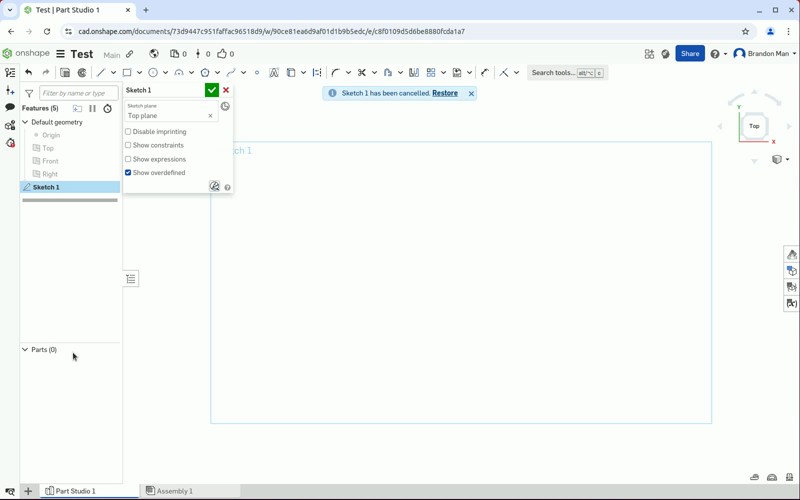
key(l)
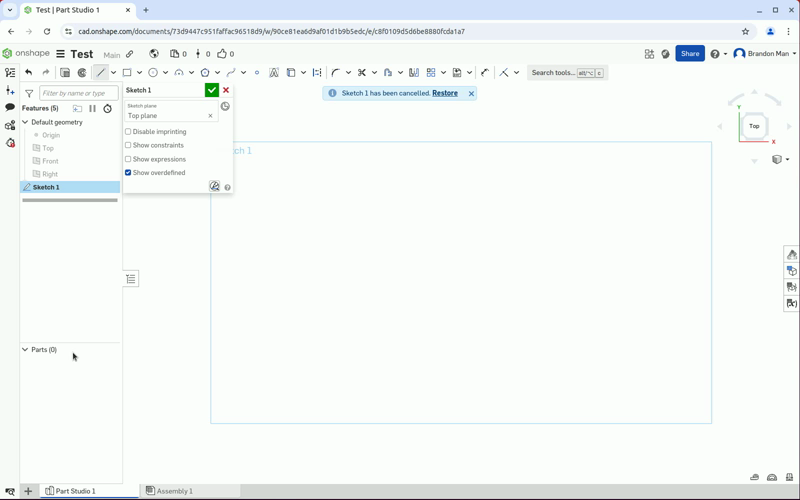
key_down(shift)
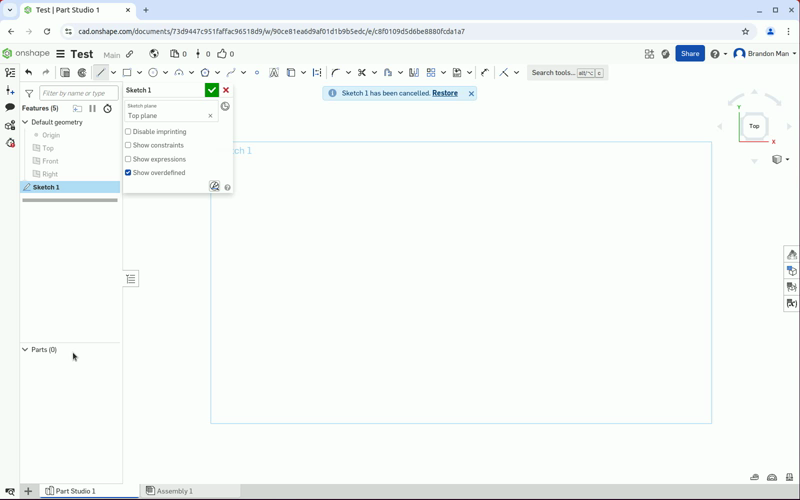
mouse_move(460, 333)
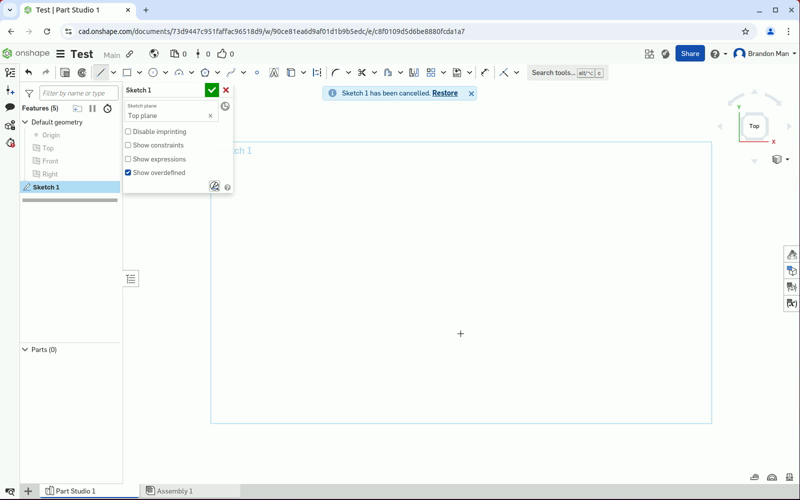
click(460, 333)
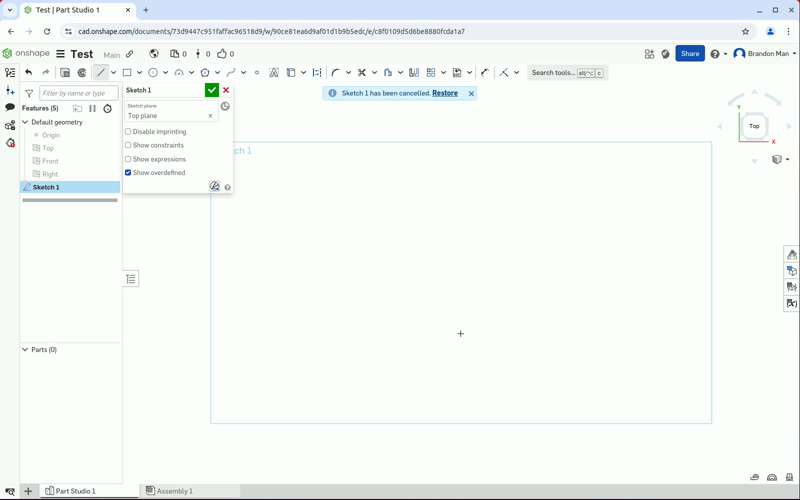
key_up(shift)
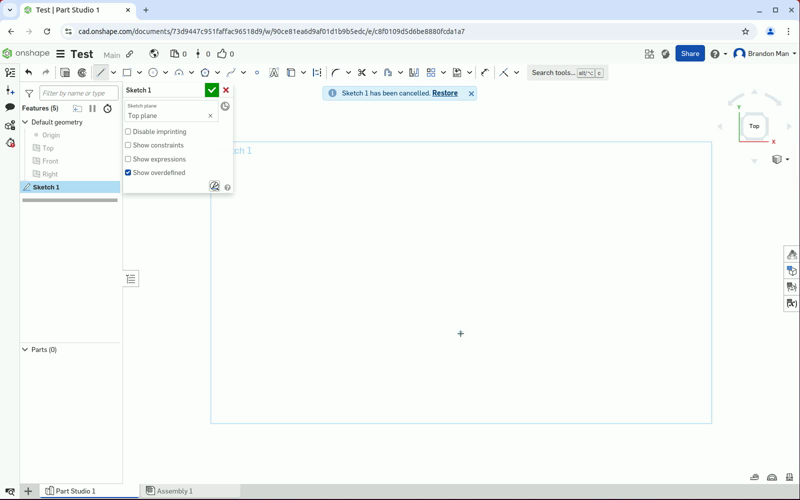
key_down(shift)
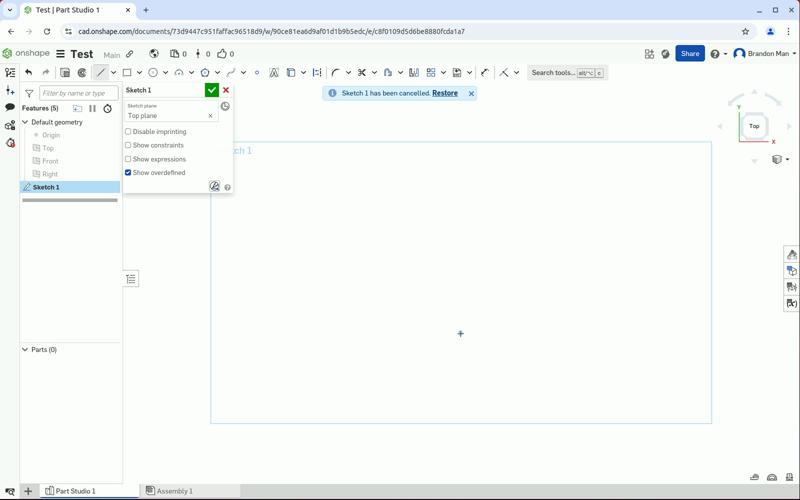
mouse_move(573, 333)
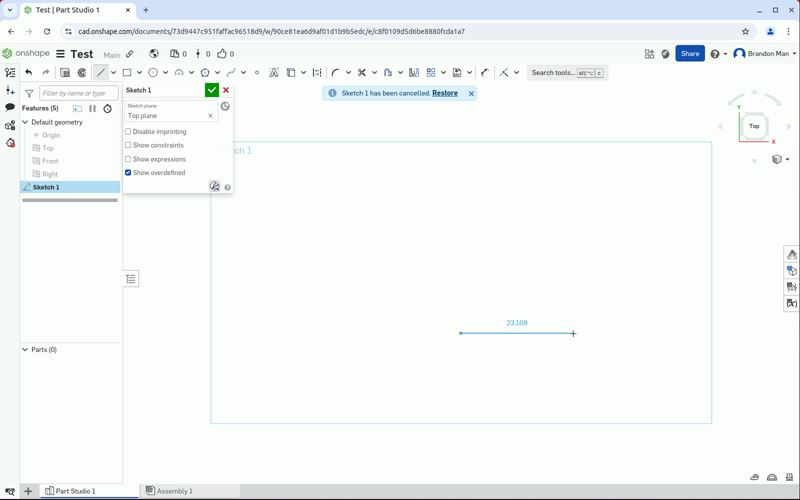
click(573, 333)
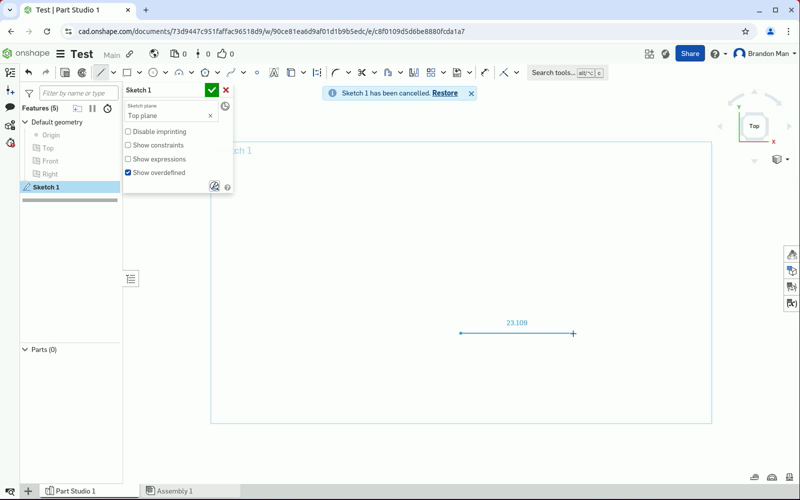
key_up(shift)
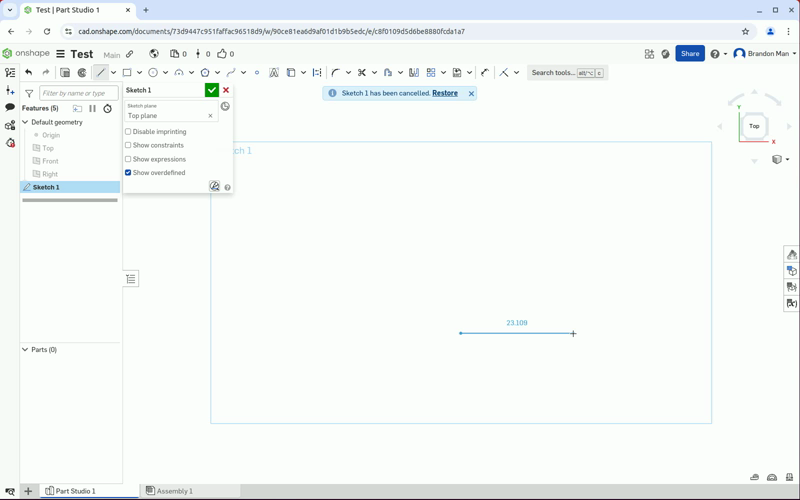
key_down(shift)
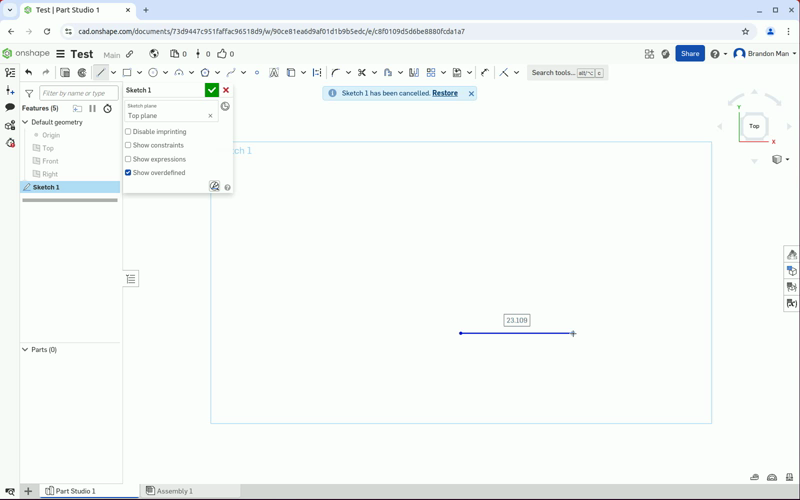
mouse_move(589, 333)
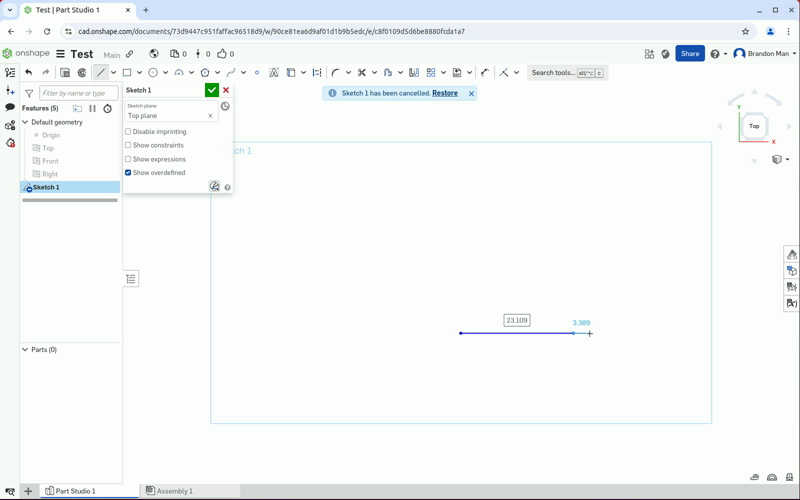
mouse_move(573, 282)
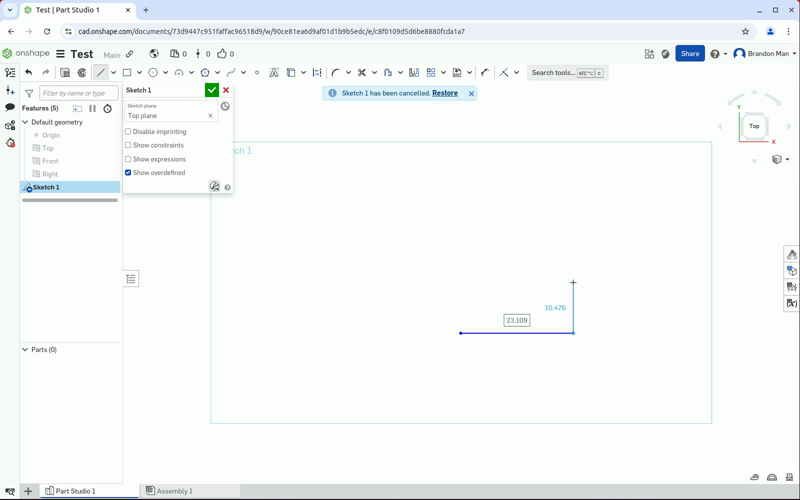
click(573, 282)
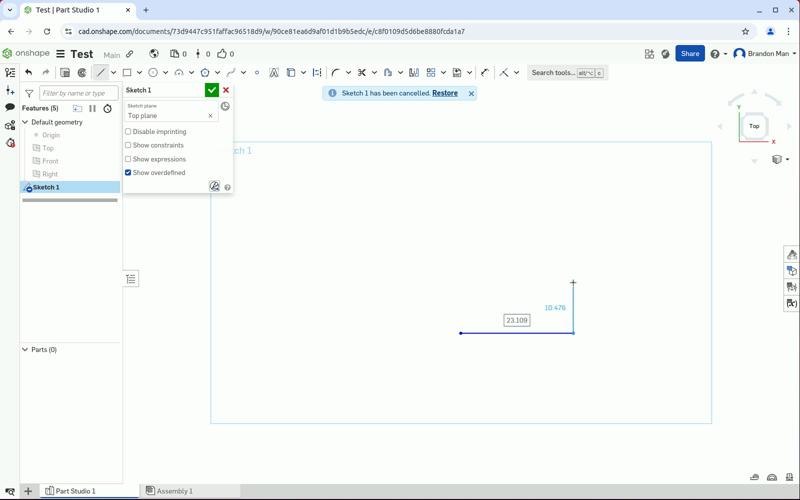
key_up(shift)
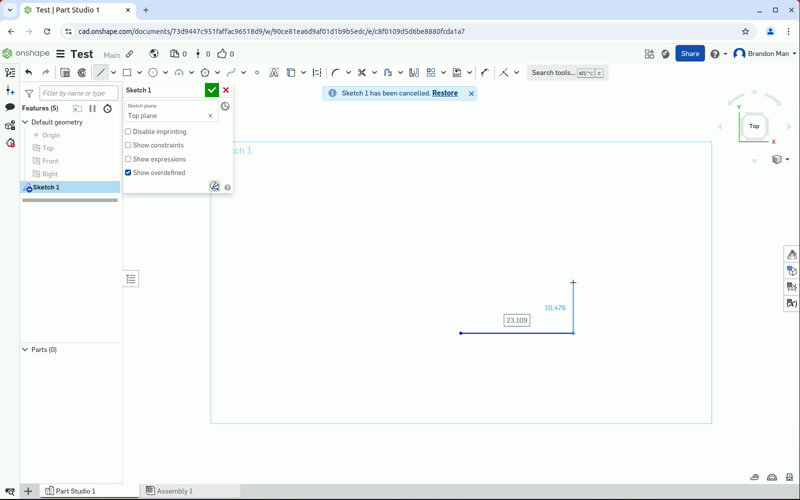
key_down(shift)
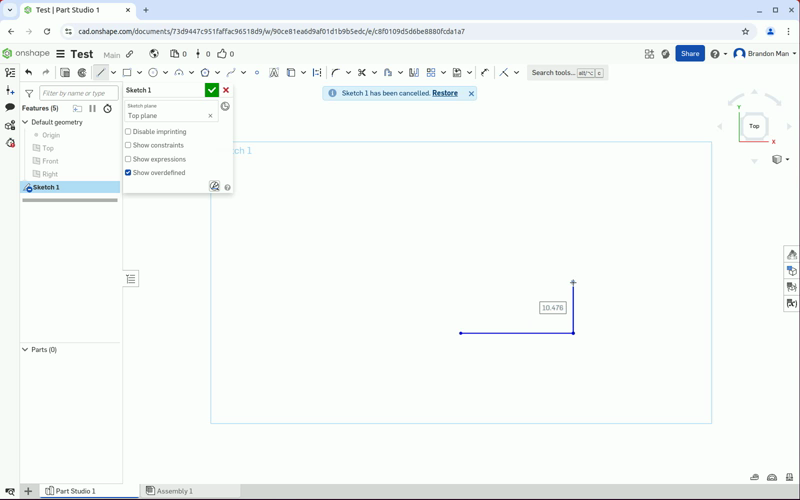
mouse_move(460, 282)
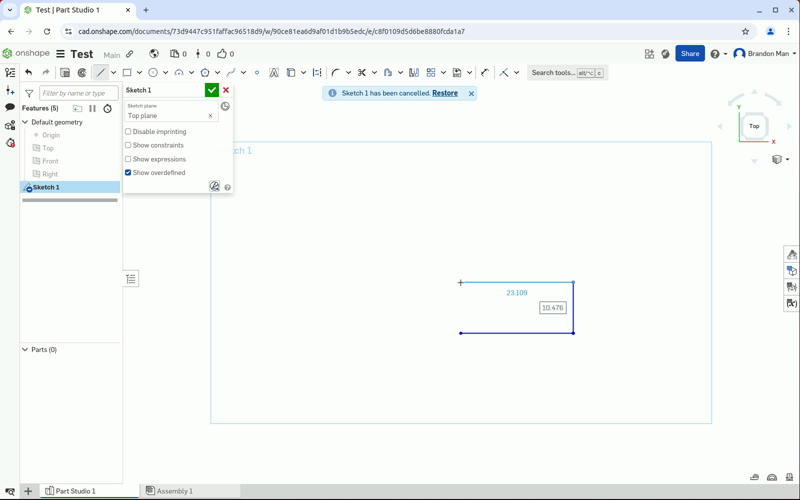
click(460, 282)
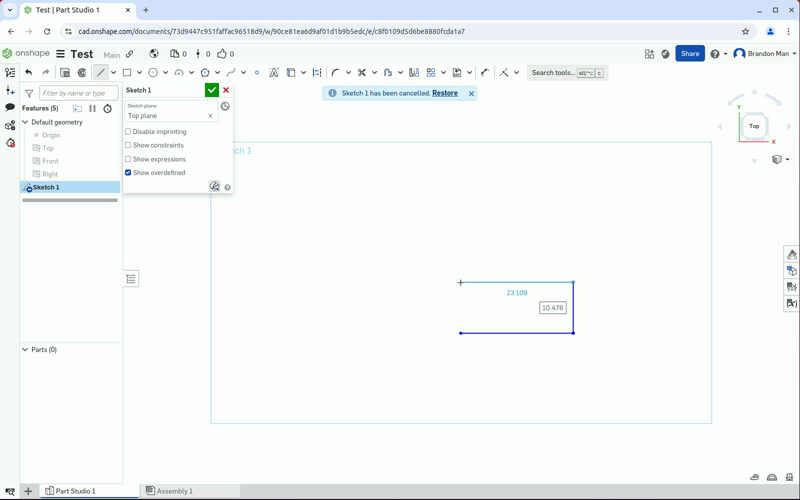
key_up(shift)
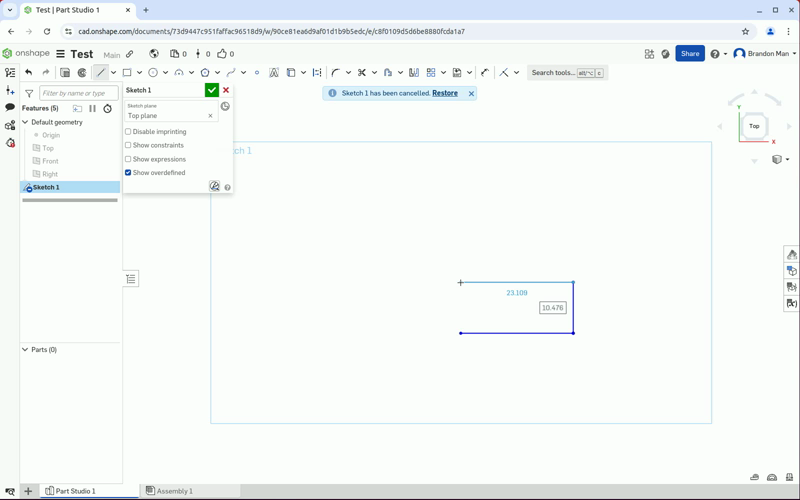
mouse_move(490, 282)
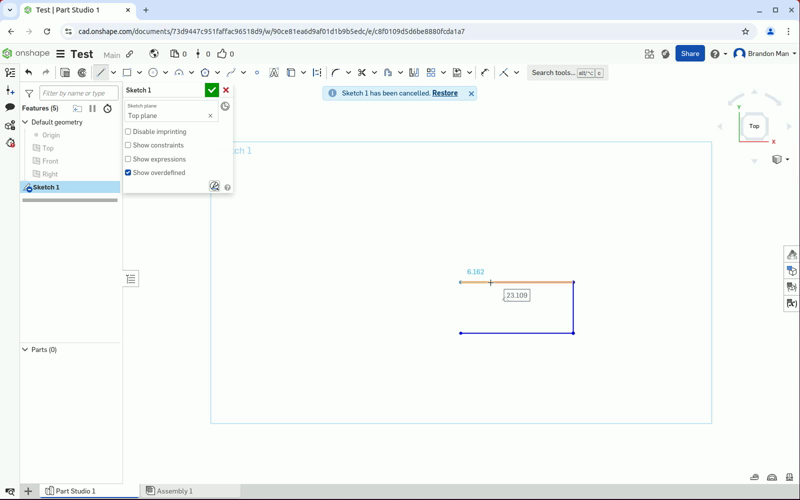
key_down(shift)
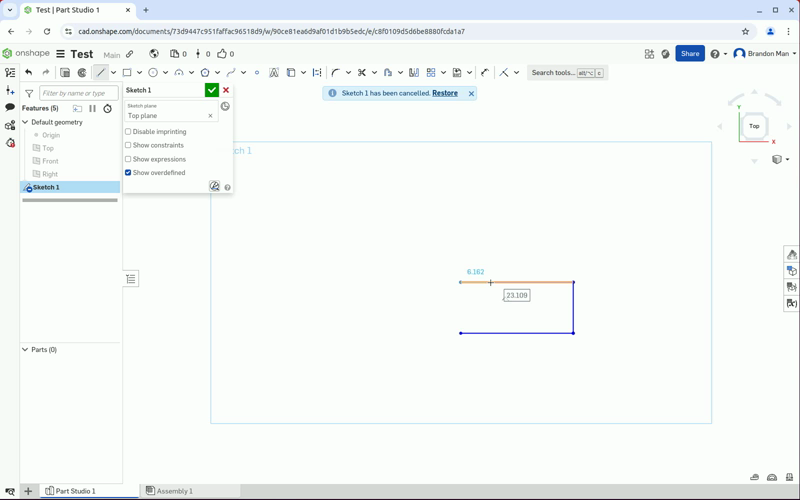
mouse_move(460, 333)
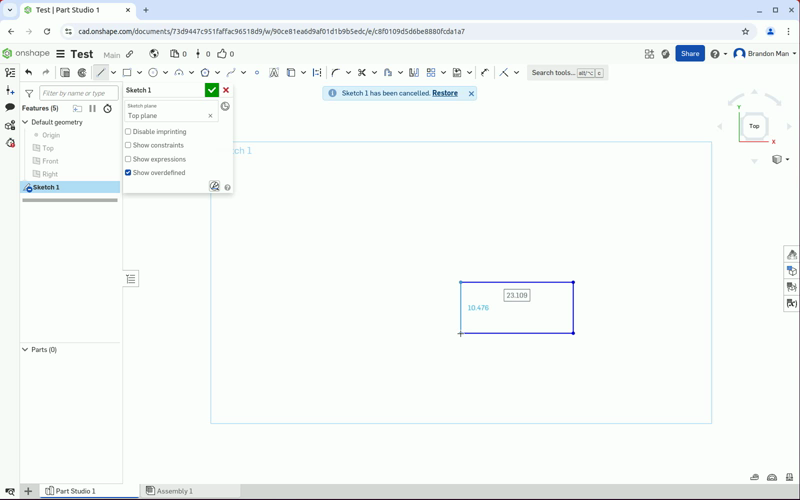
key_up(shift)
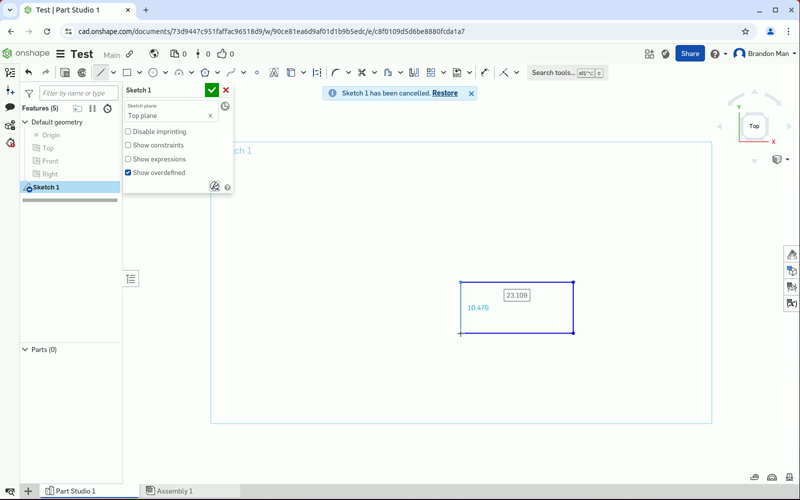
click(460, 333)
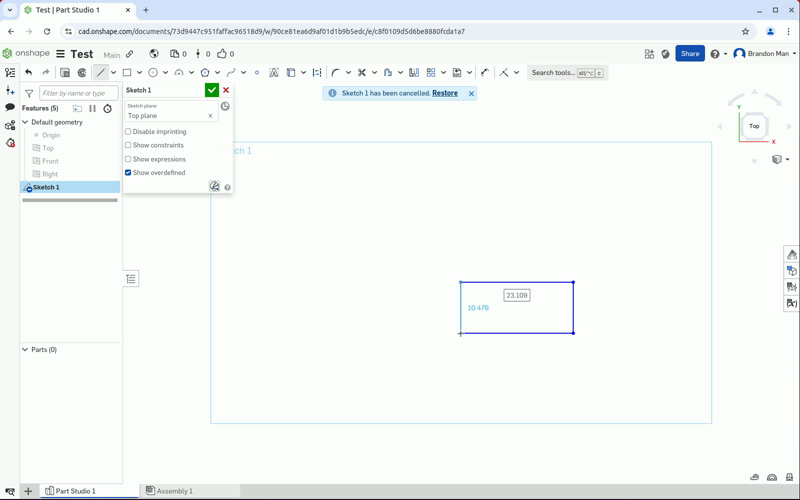
key(esc)
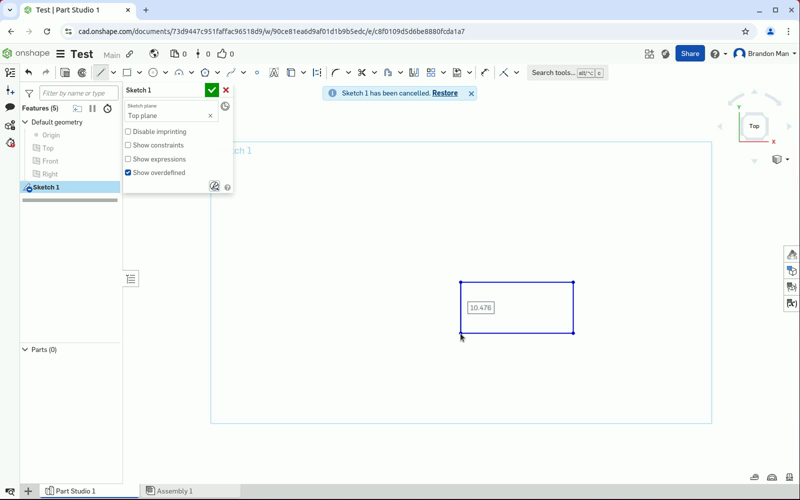
key(c)
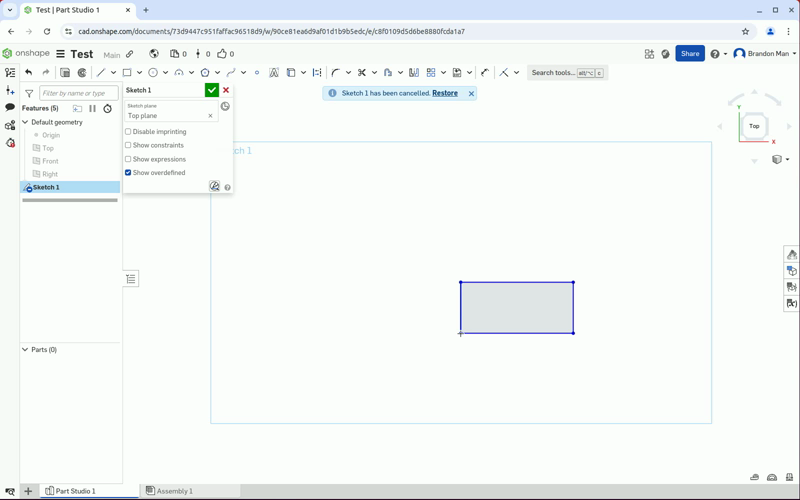
key_down(shift)
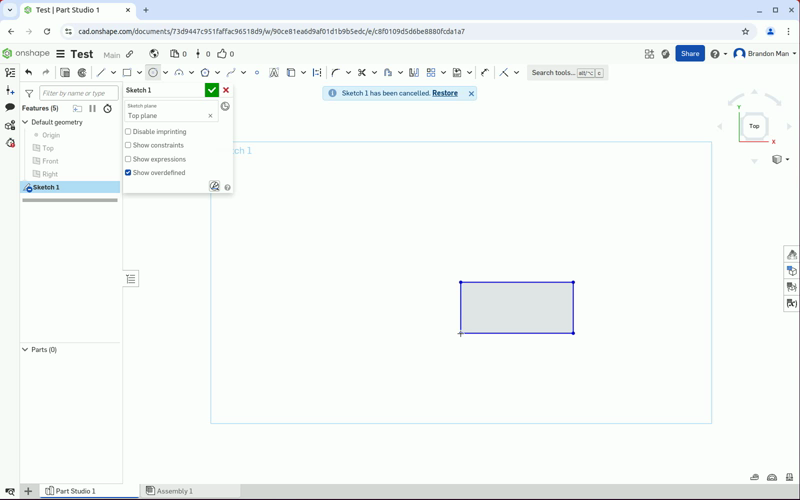
mouse_move(517, 308)
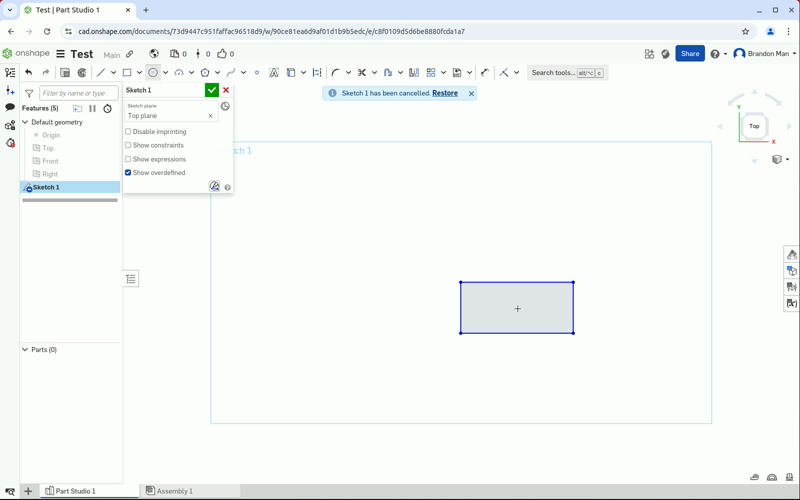
click(517, 308)
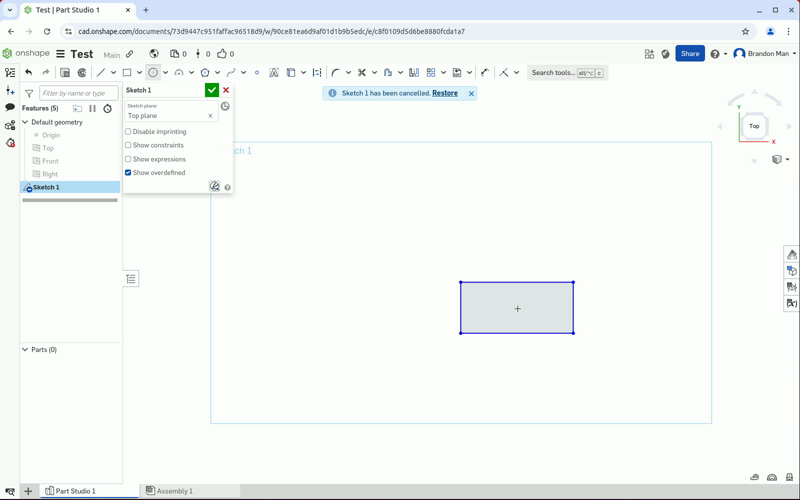
key_up(shift)
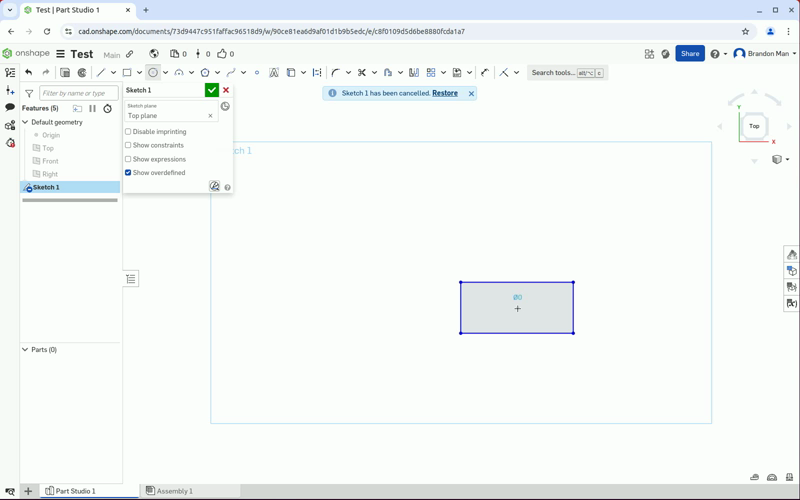
mouse_move(528, 308)
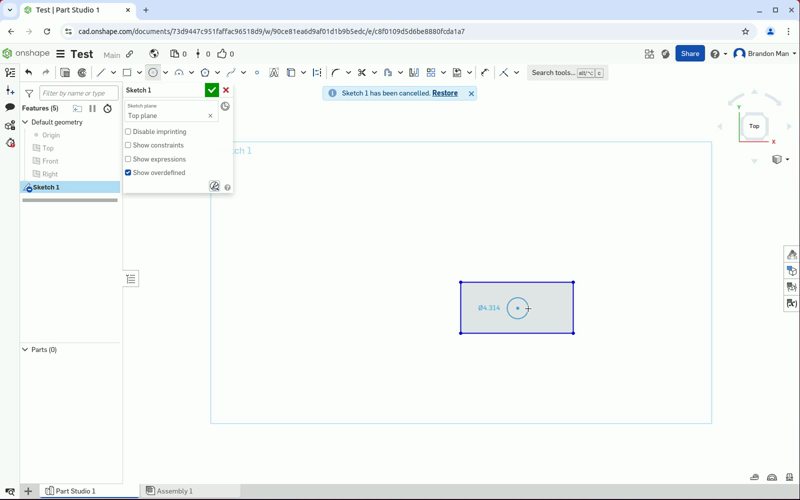
click(528, 308)
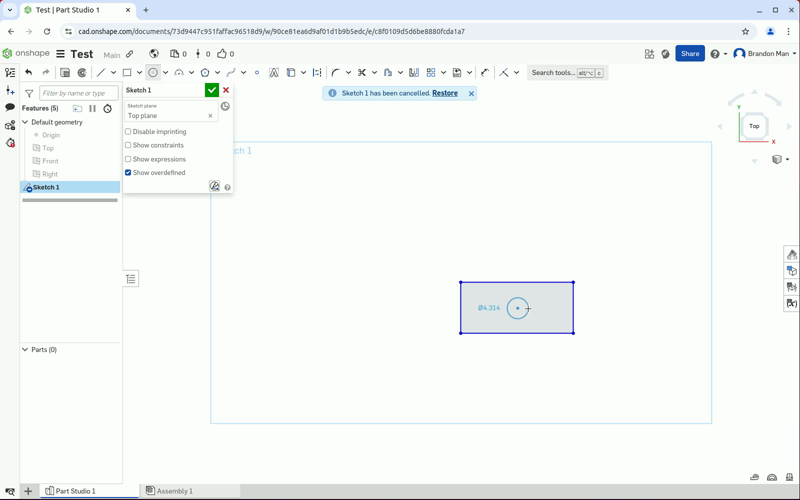
key(esc)
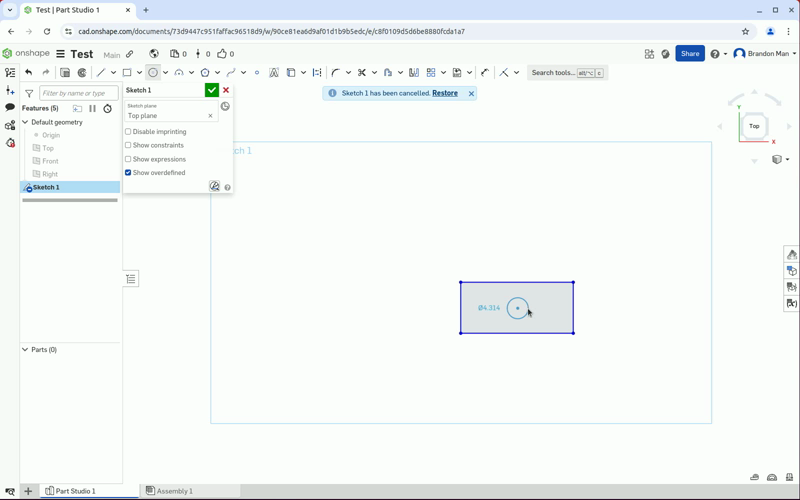
mouse_move(502, 319)
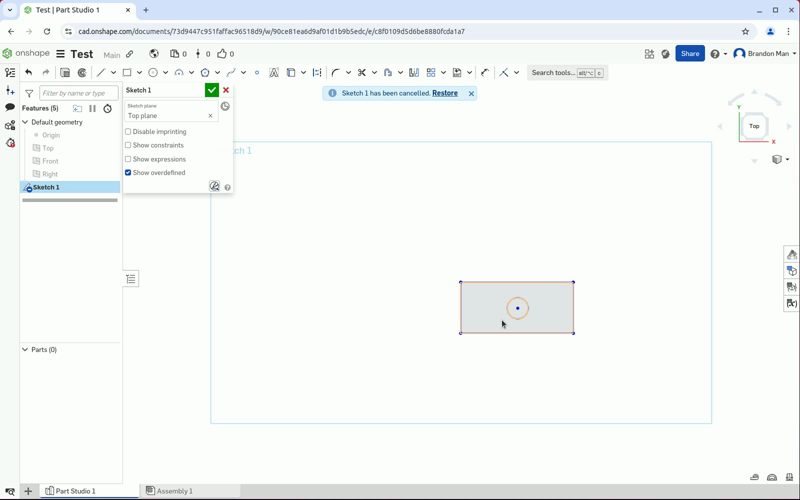
click(502, 319)
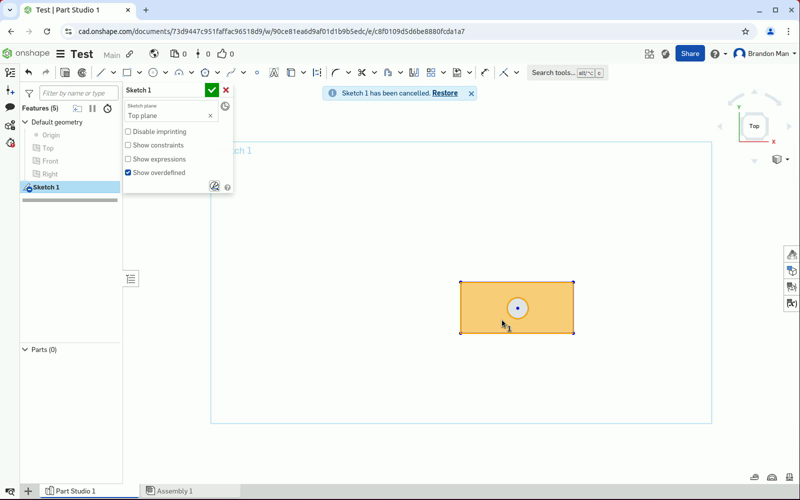
mouse_move(73, 352)
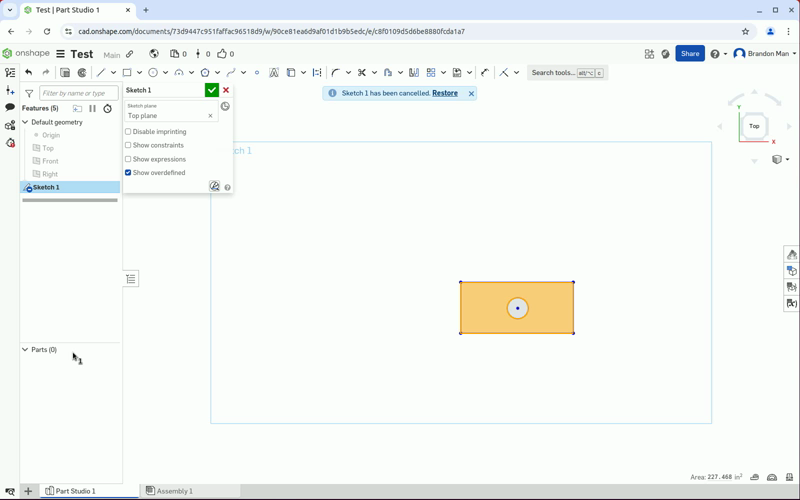
key(shift+y)
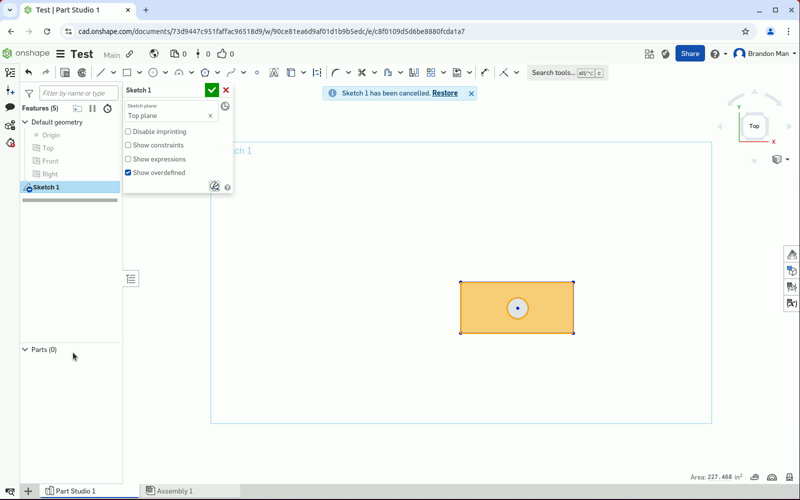
key(shift+e)
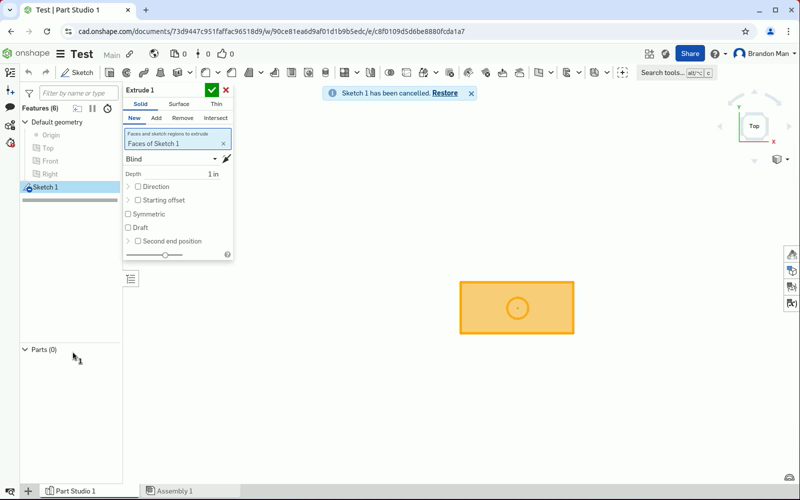
mouse_move(143, 106)
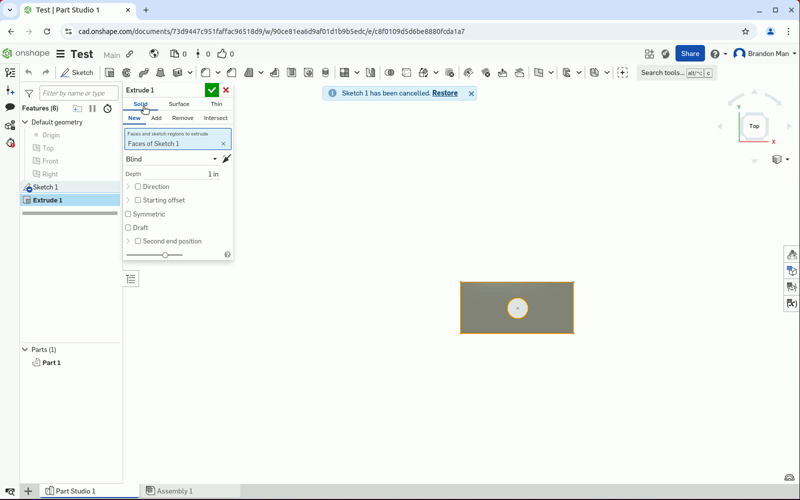
click(143, 106)
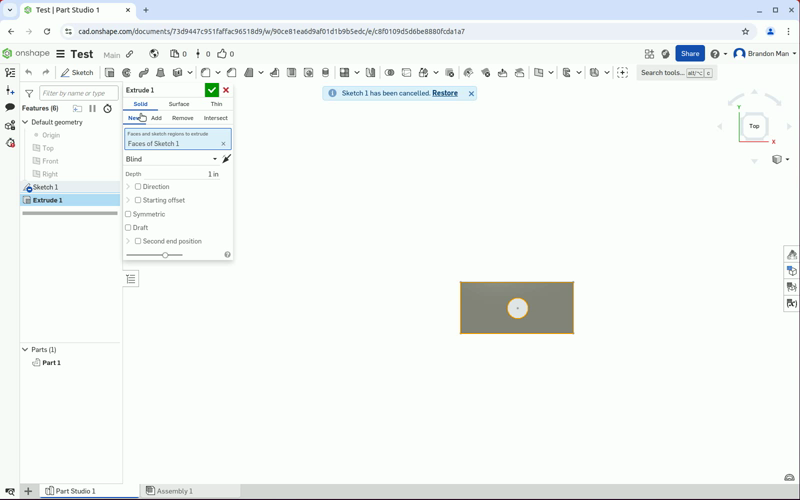
mouse_move(137, 120)
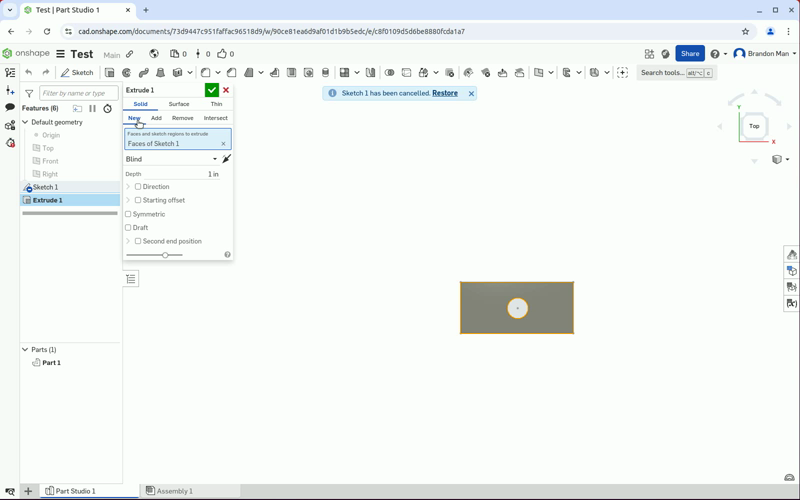
click(137, 120)
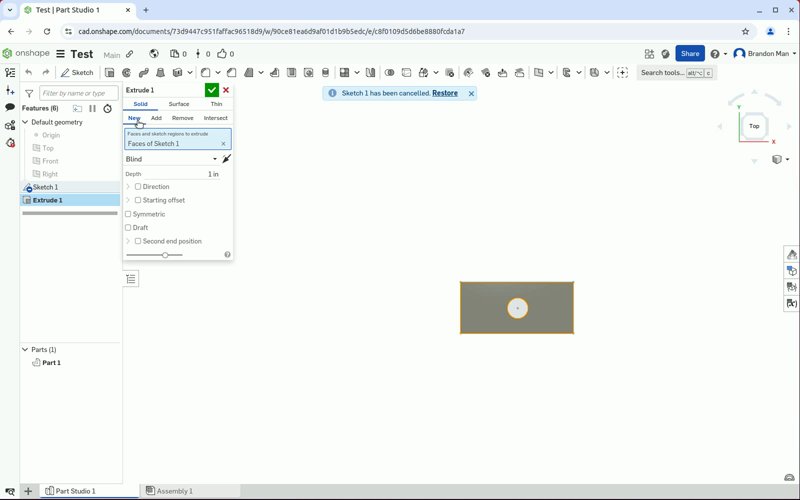
key(tab, 4)
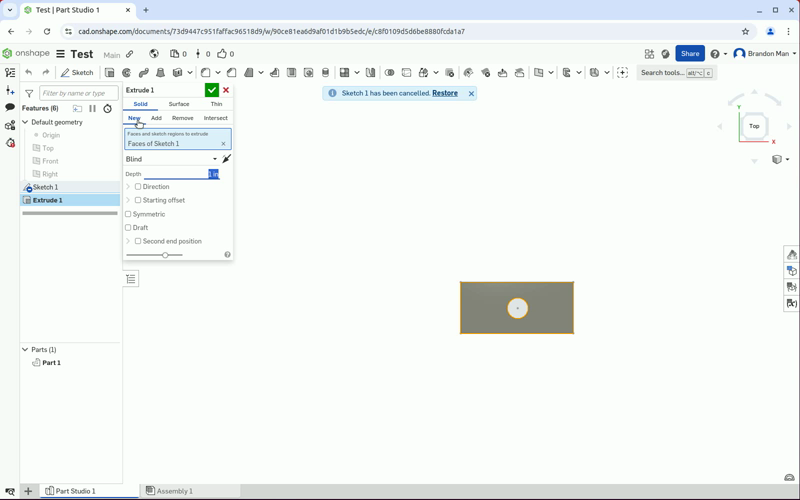
text(2.648)
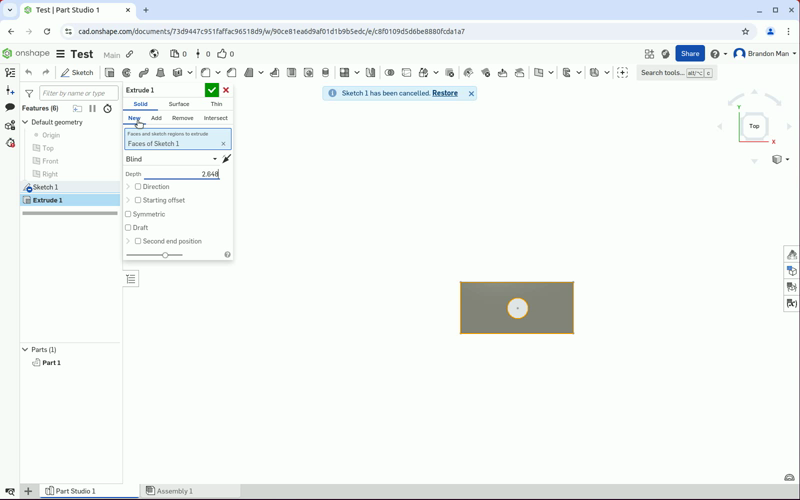
key(enter)
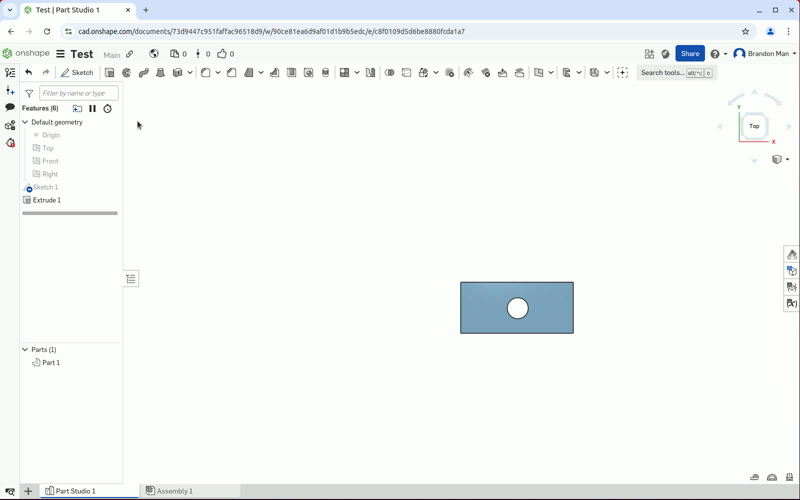
key(shift+h)
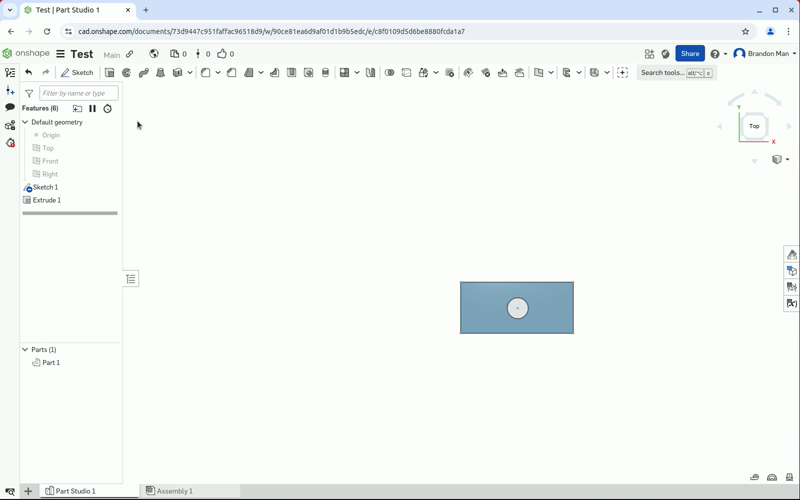
key(shift+h)
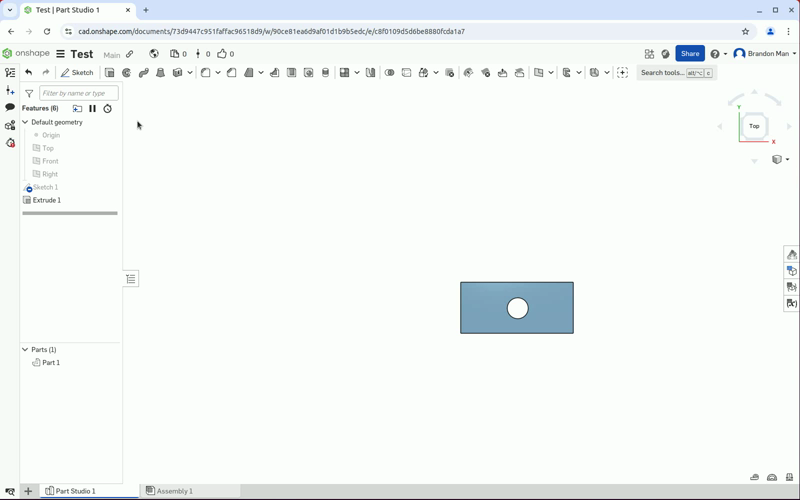
mouse_move(73, 189)
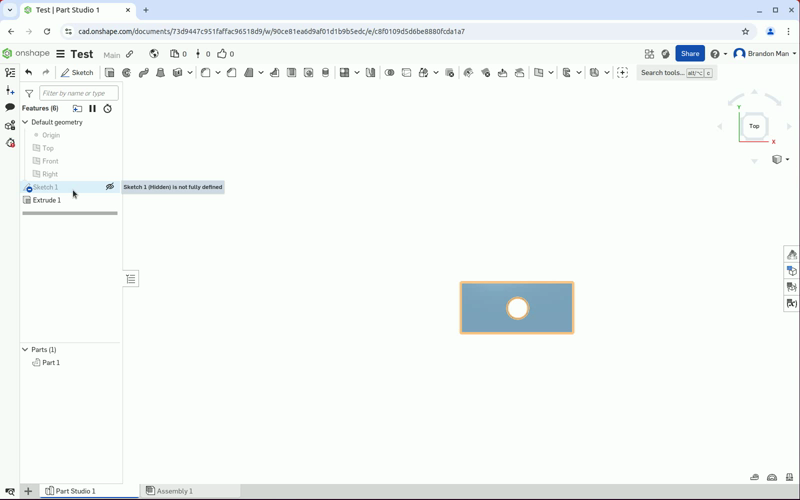
click(73, 189)
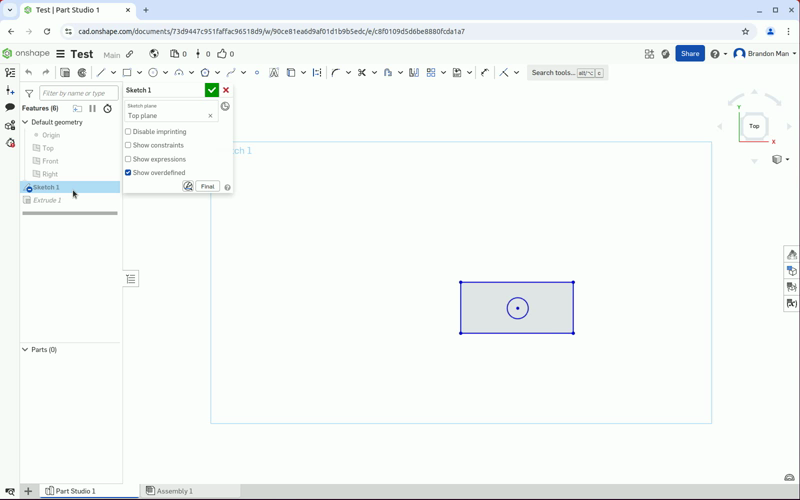
mouse_move(229, 92)
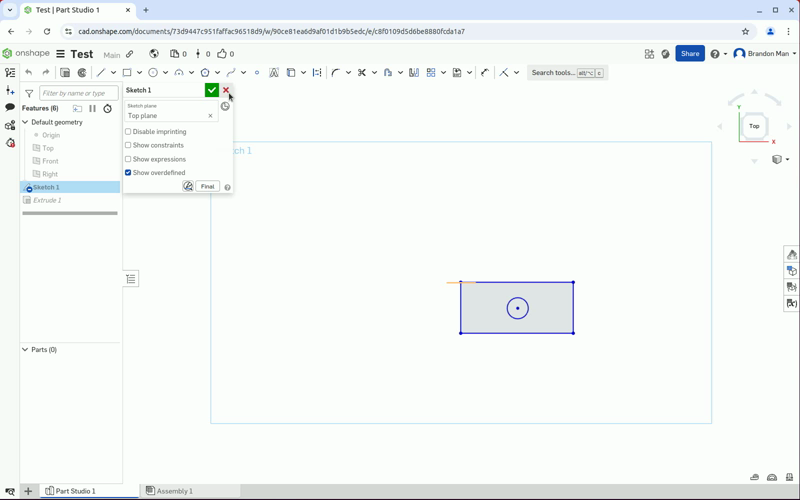
click(229, 92)
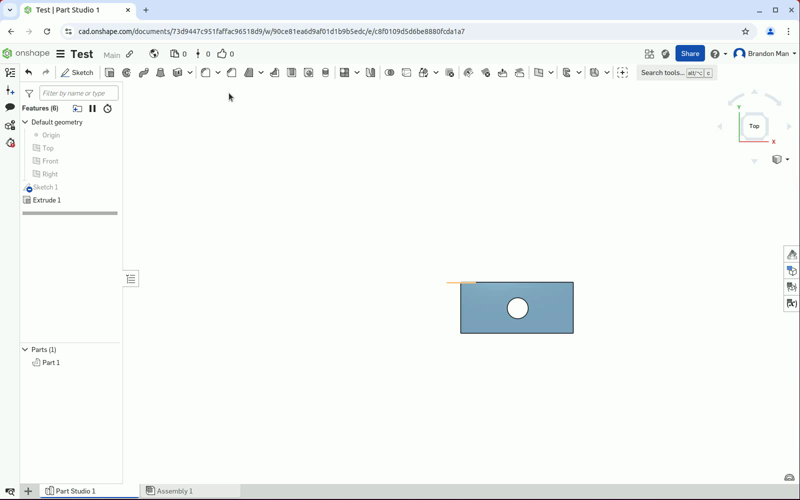
mouse_move(73, 352)
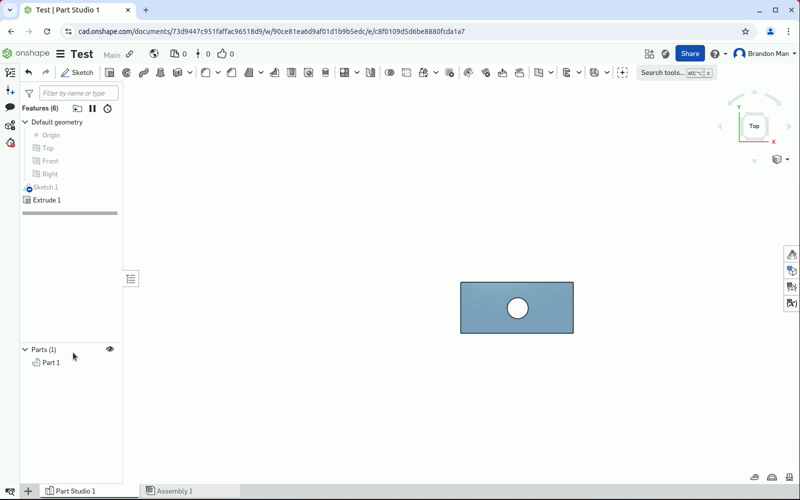
key(y)
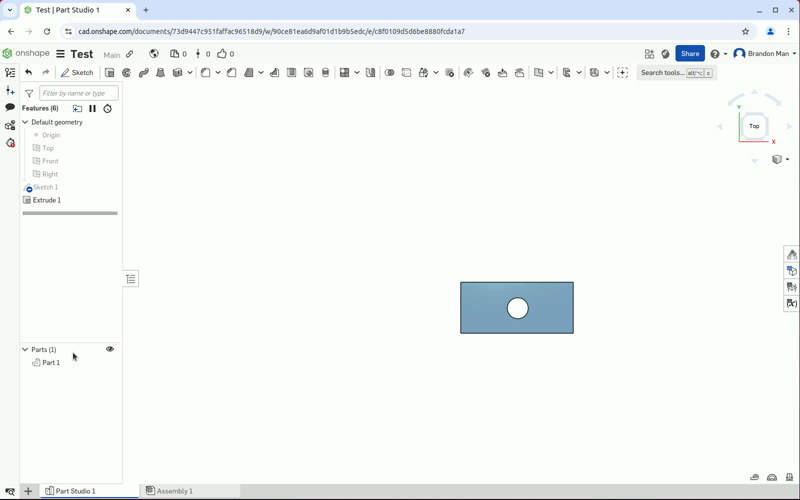
key(shift+p)
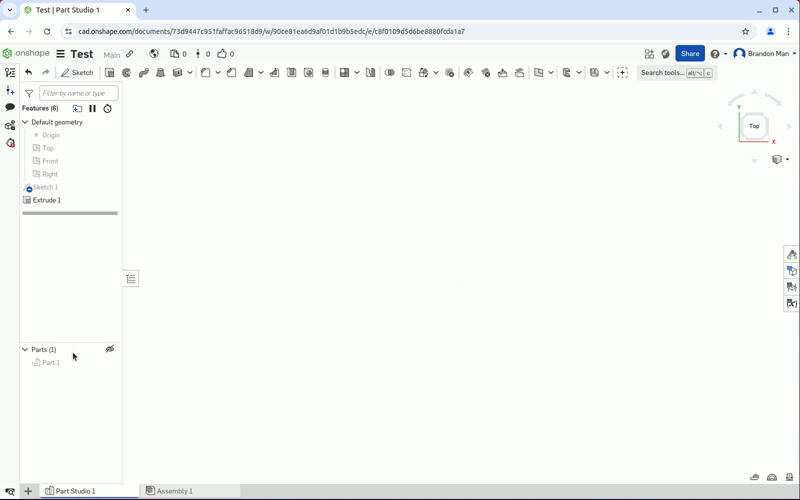
key(space)
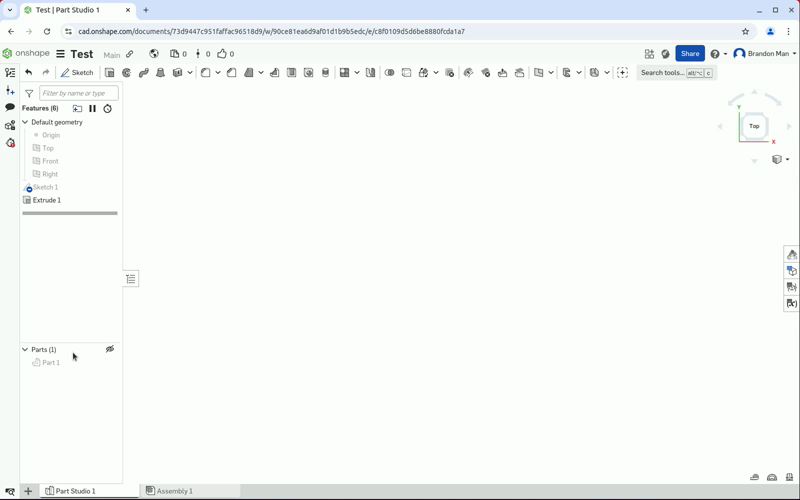
key_down(shift)
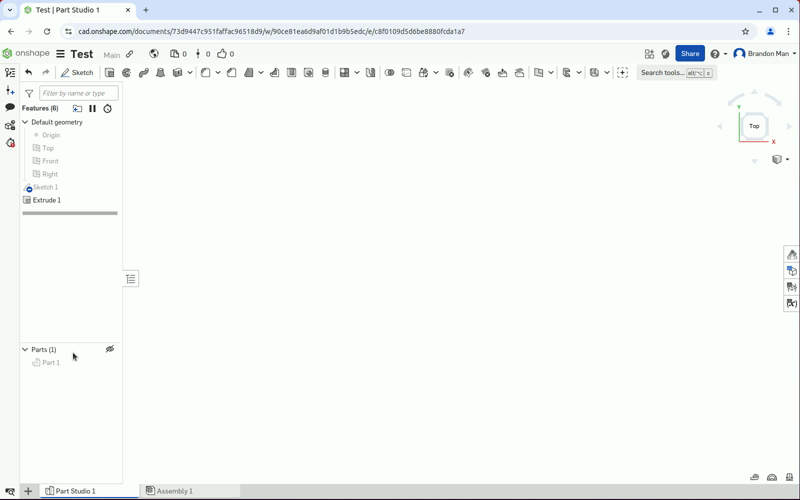
key(up)
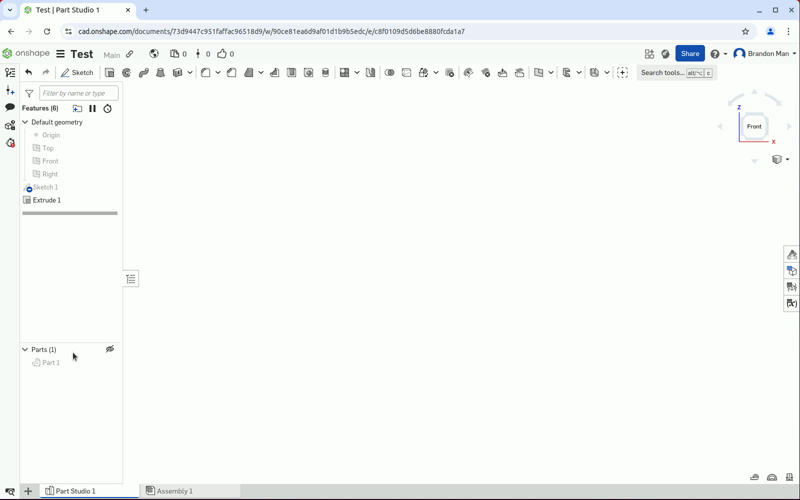
key_up(shift)
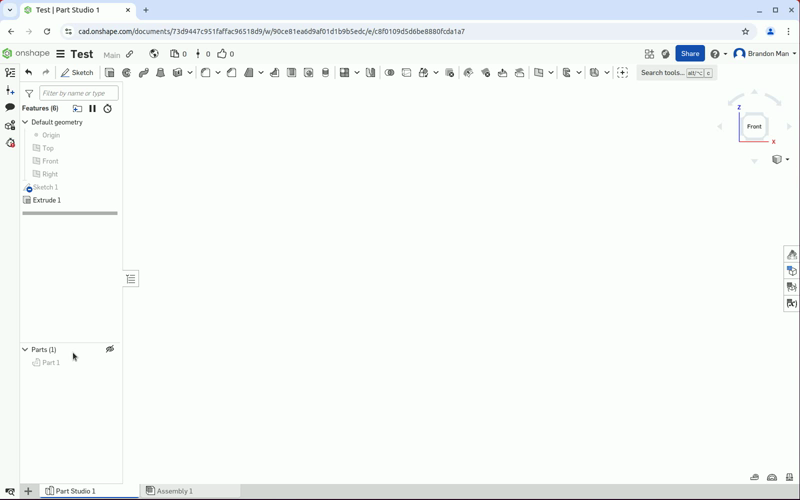
key(space)
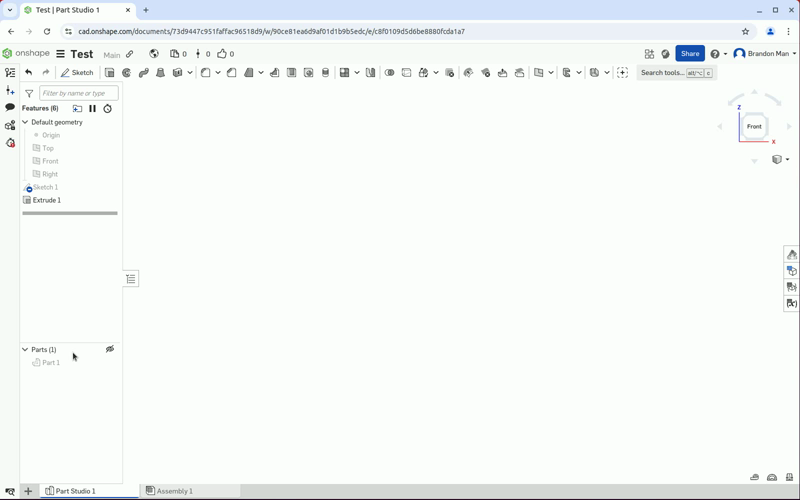
key_down(shift)
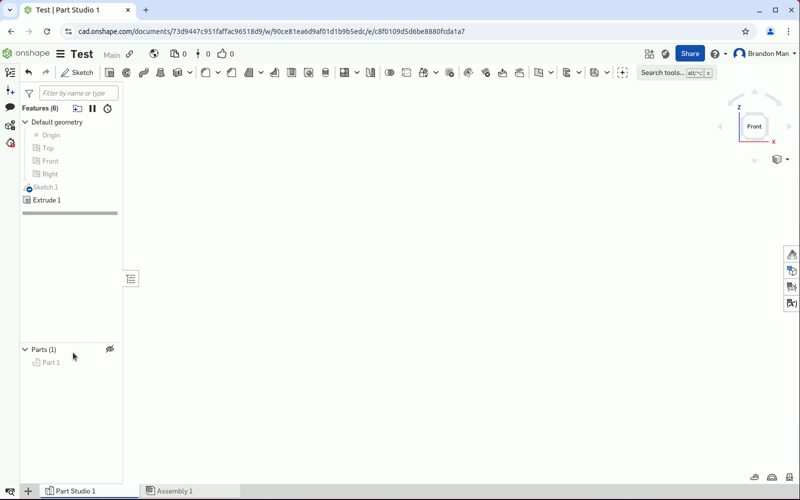
key(left)
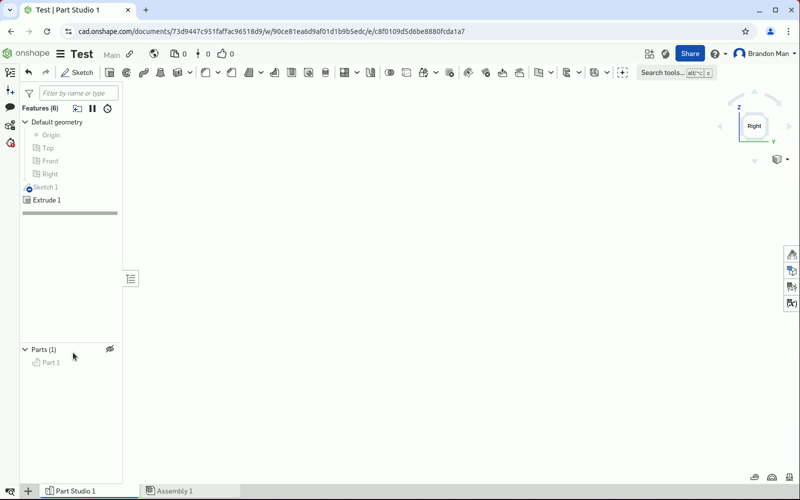
key_up(shift)
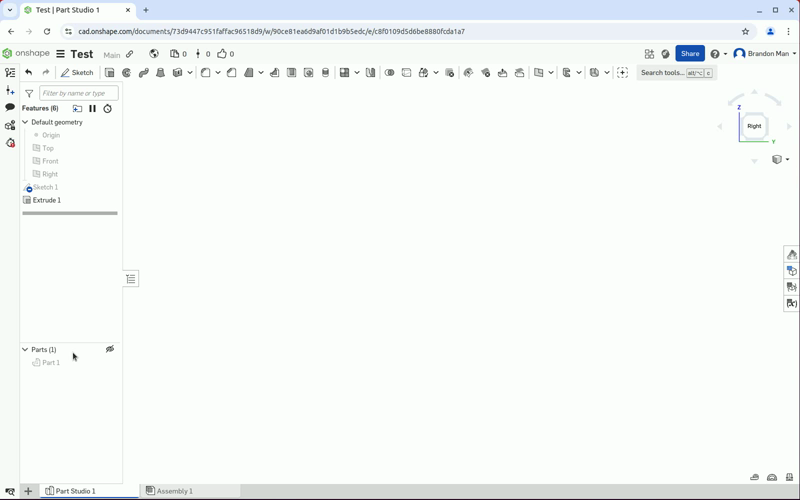
mouse_move(73, 352)
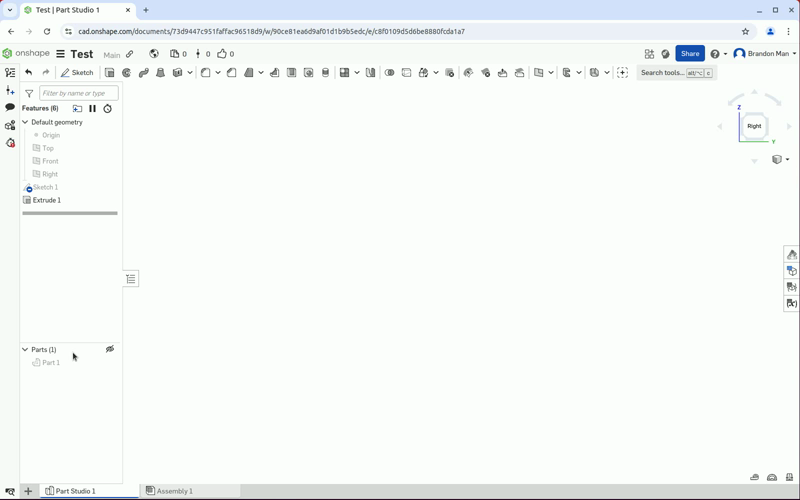
key(shift+y)
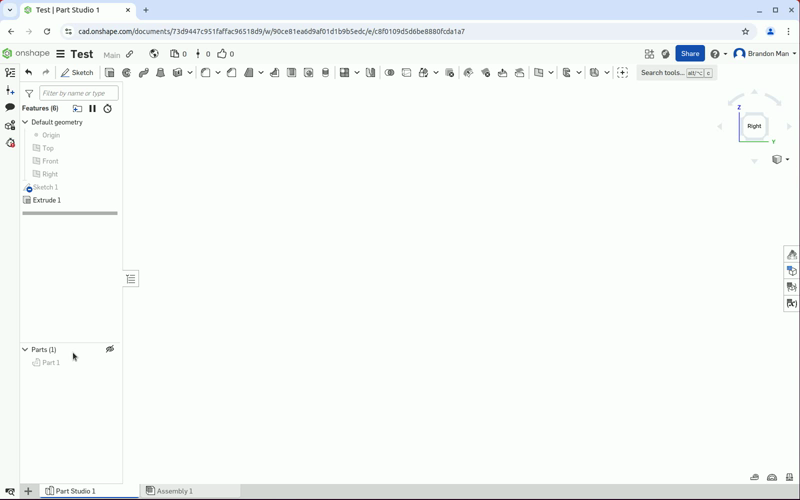
key(shift+s)
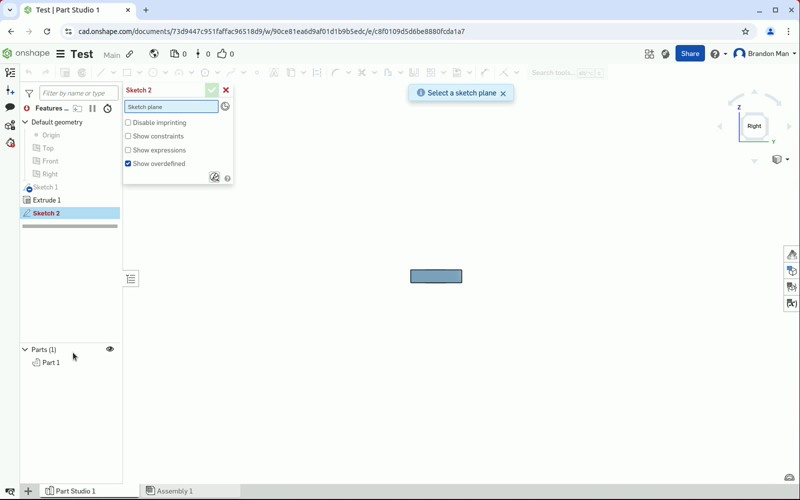
mouse_move(73, 176)
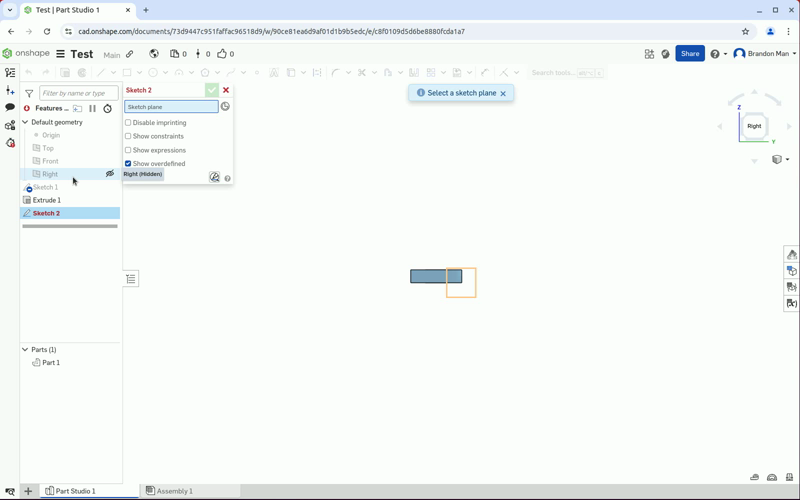
click(73, 176)
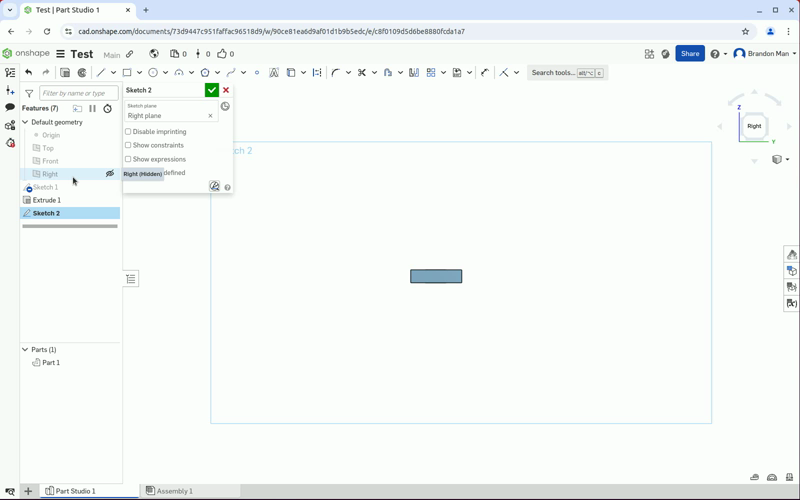
mouse_move(73, 352)
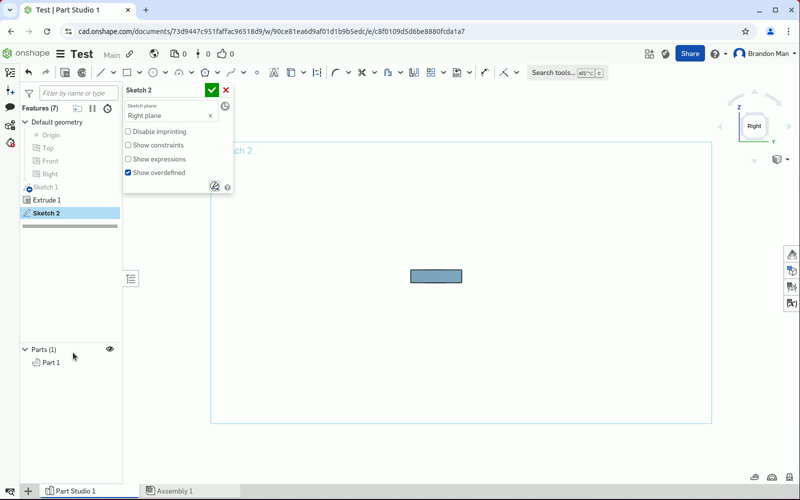
key(y)
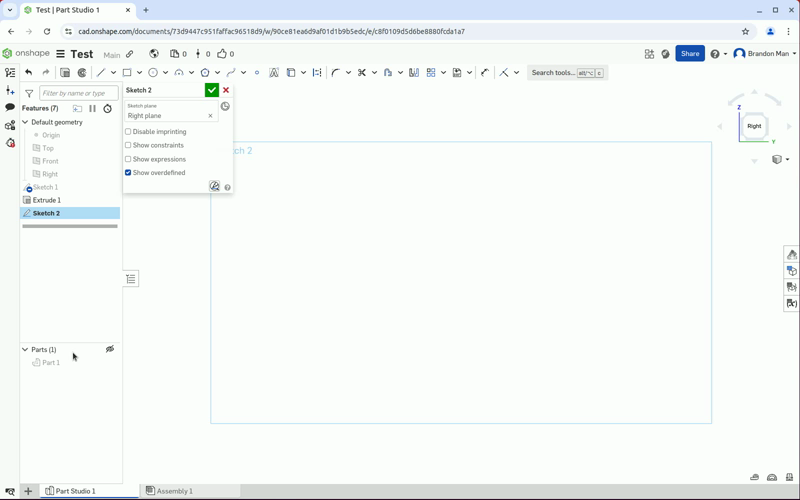
key(l)
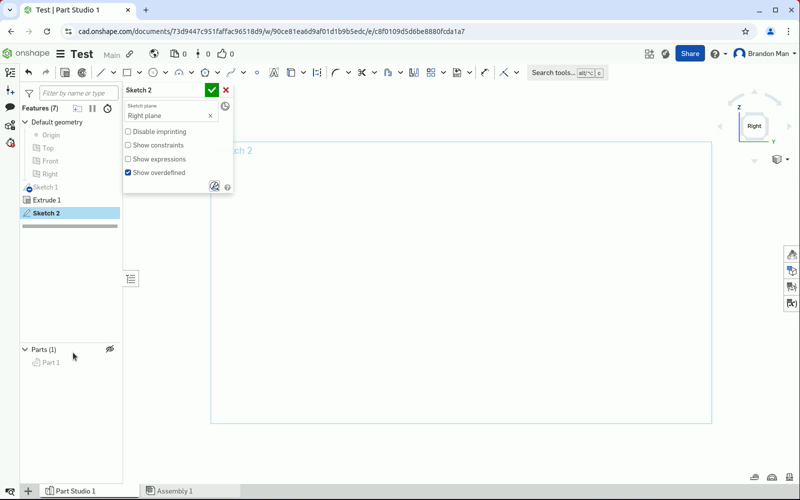
key_down(shift)
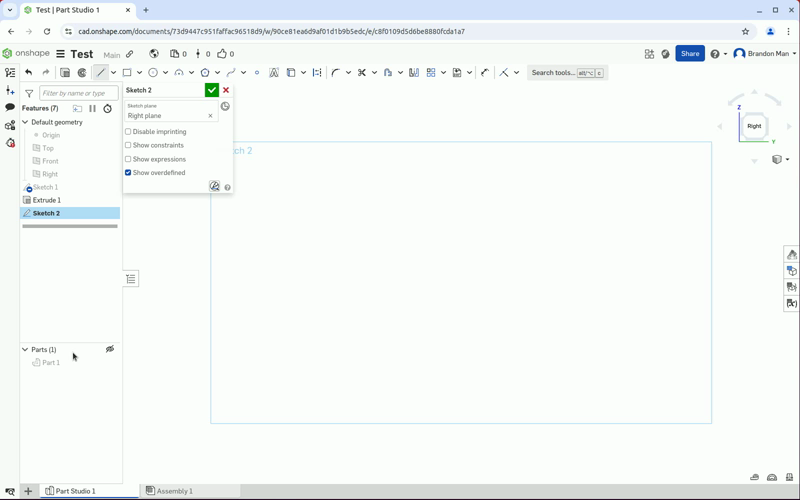
mouse_move(410, 282)
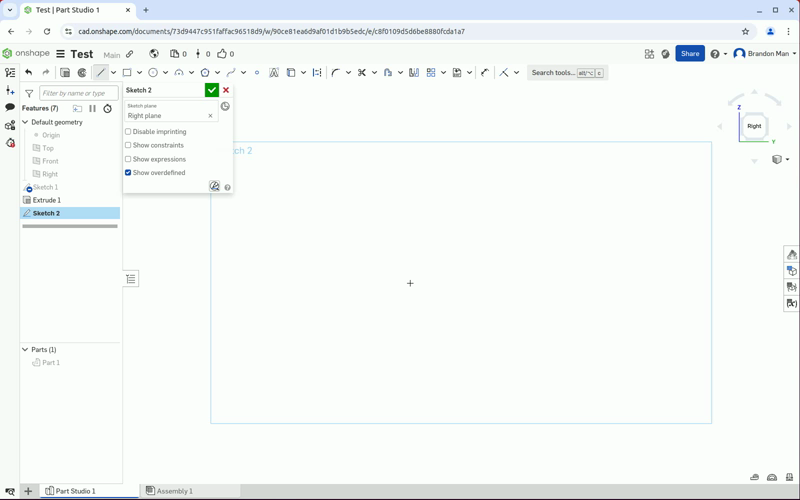
click(410, 282)
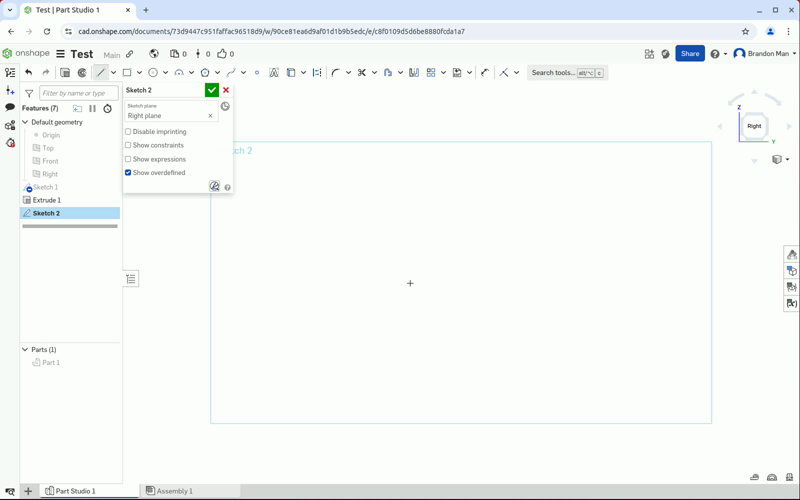
key_up(shift)
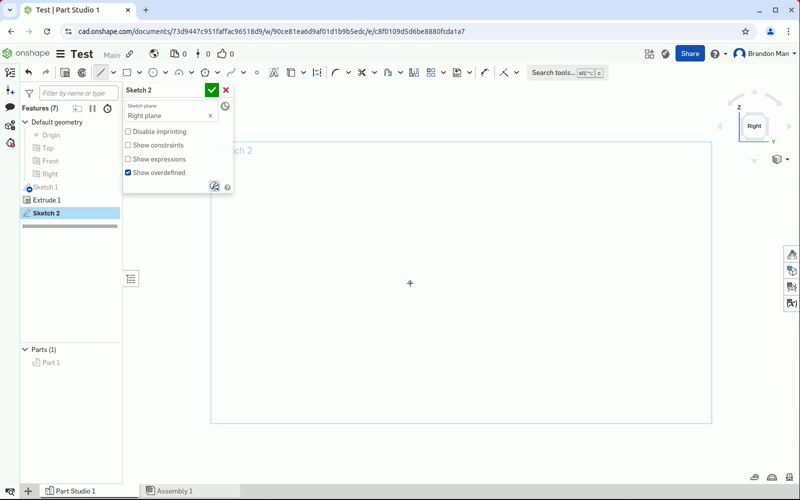
key_down(shift)
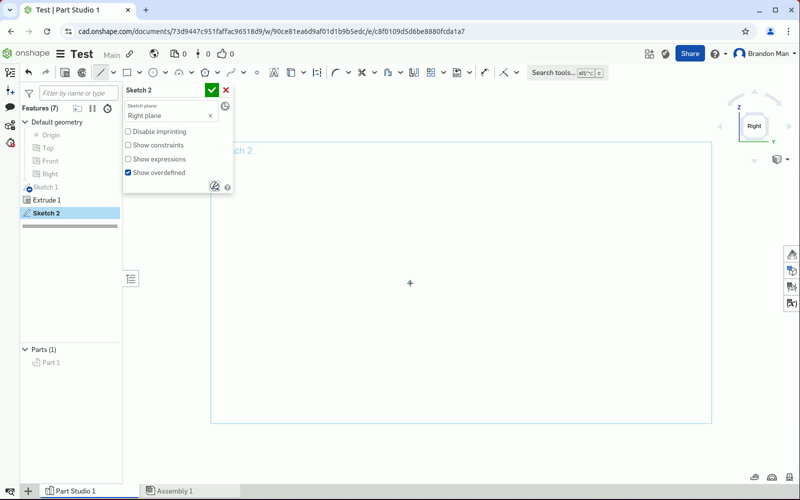
mouse_move(440, 282)
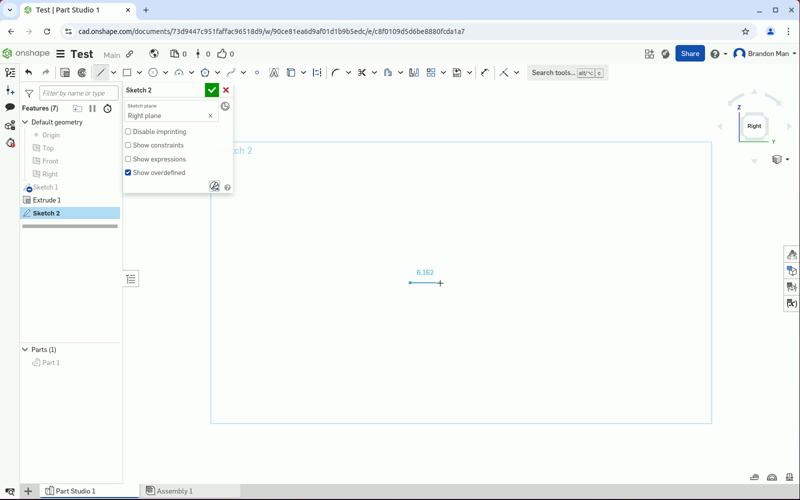
mouse_move(416, 269)
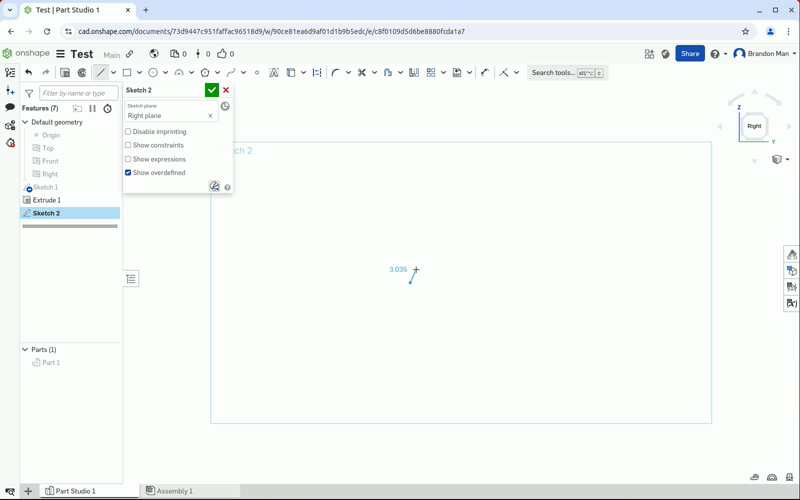
click(416, 269)
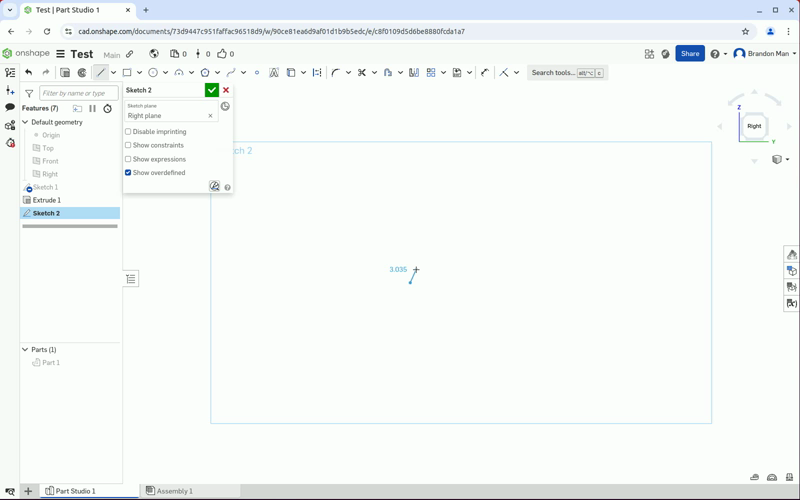
key_up(shift)
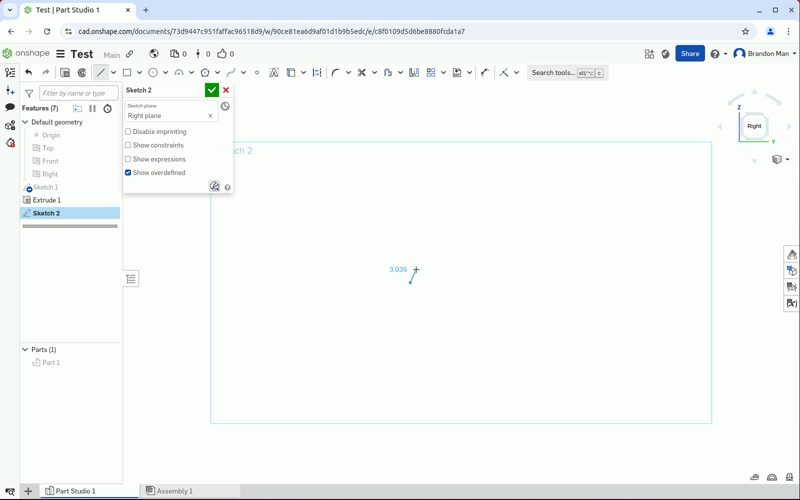
key_down(shift)
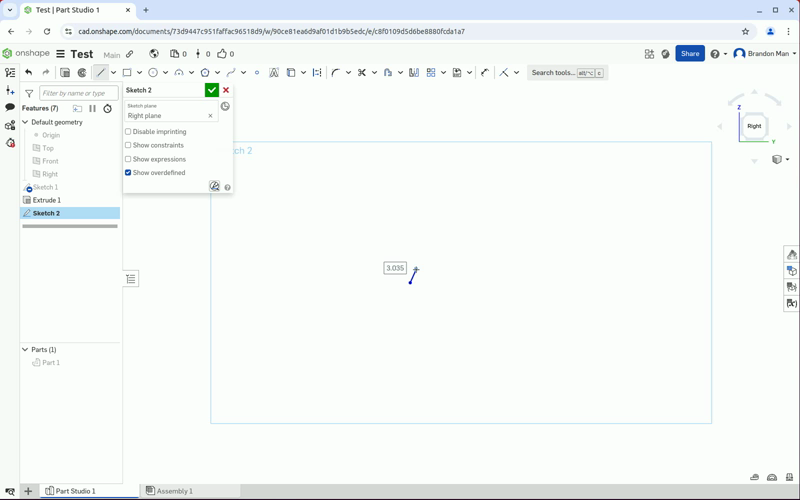
mouse_move(446, 269)
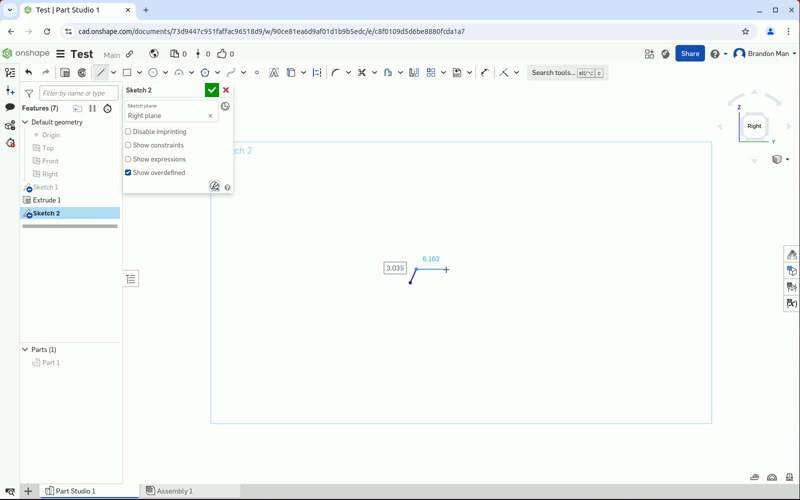
mouse_move(410, 269)
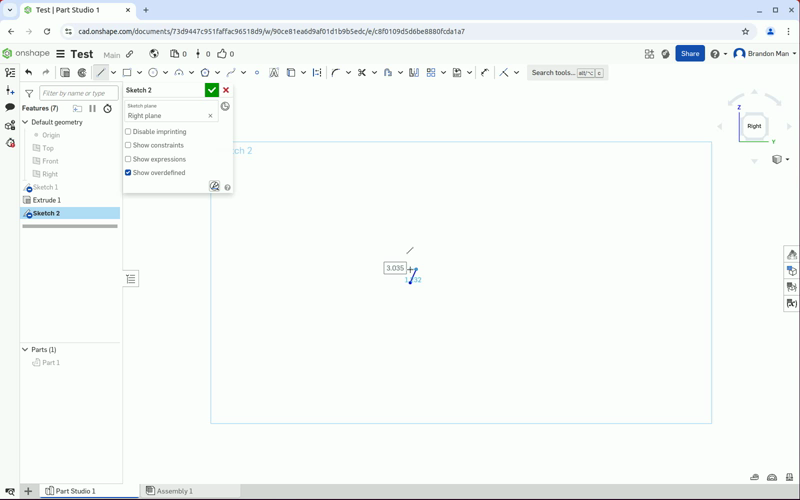
scroll(6)
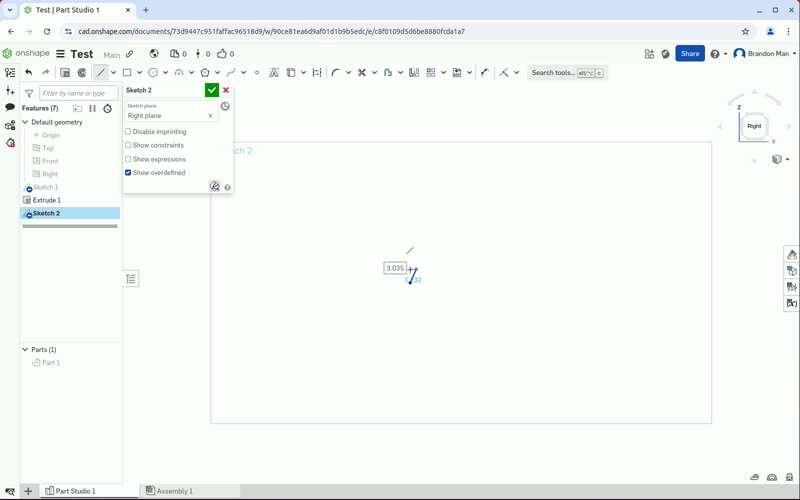
scroll(6)
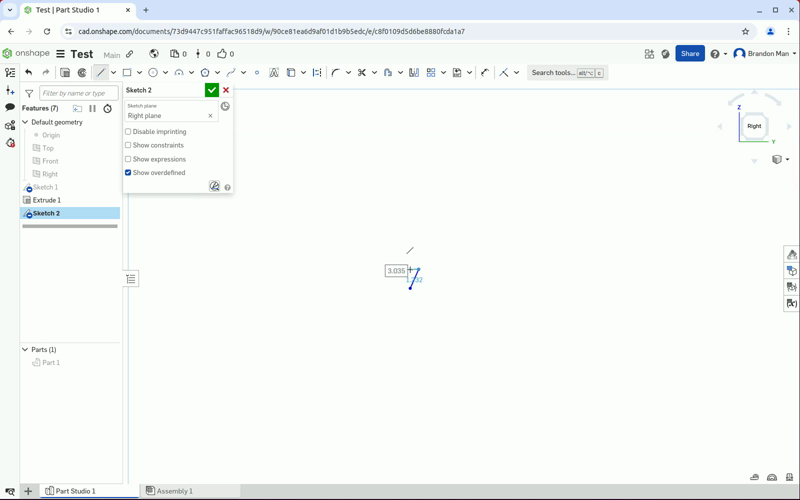
scroll(6)
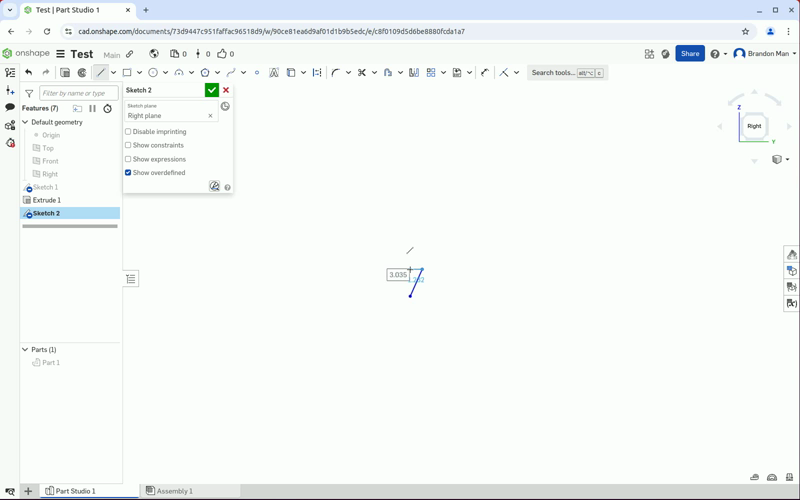
scroll(6)
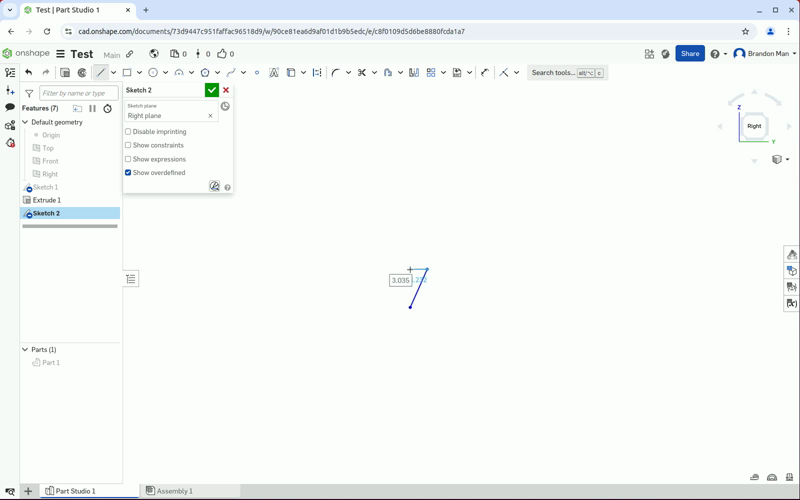
scroll(6)
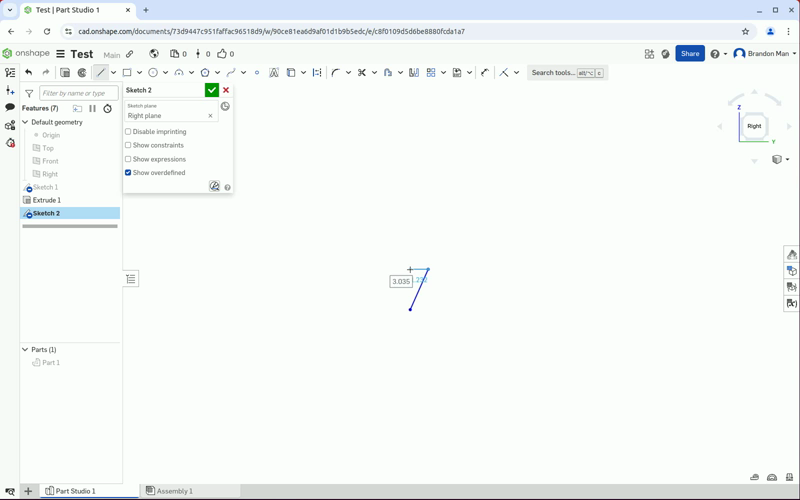
scroll(6)
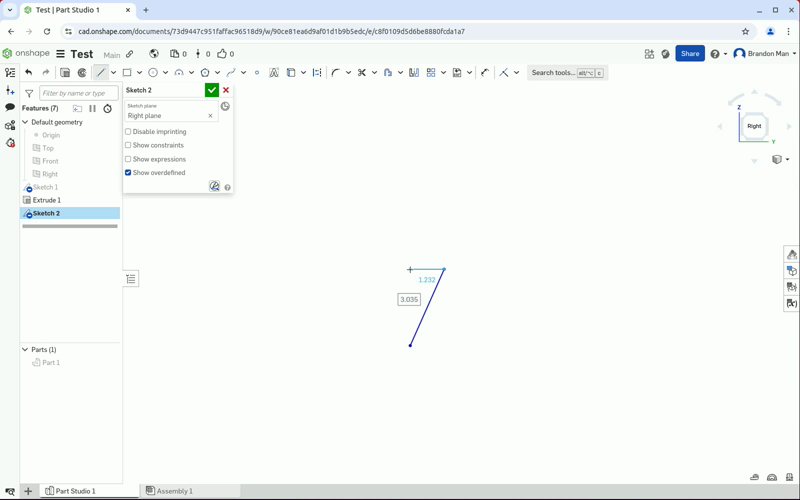
scroll(6)
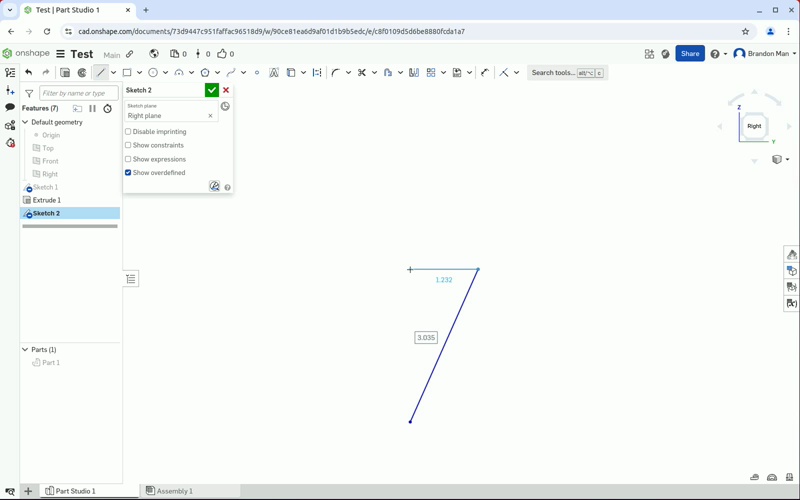
click(410, 269)
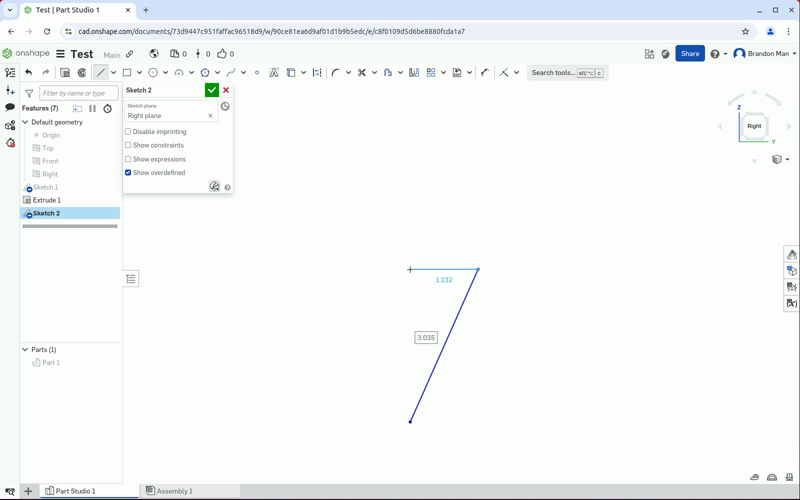
scroll(-6)
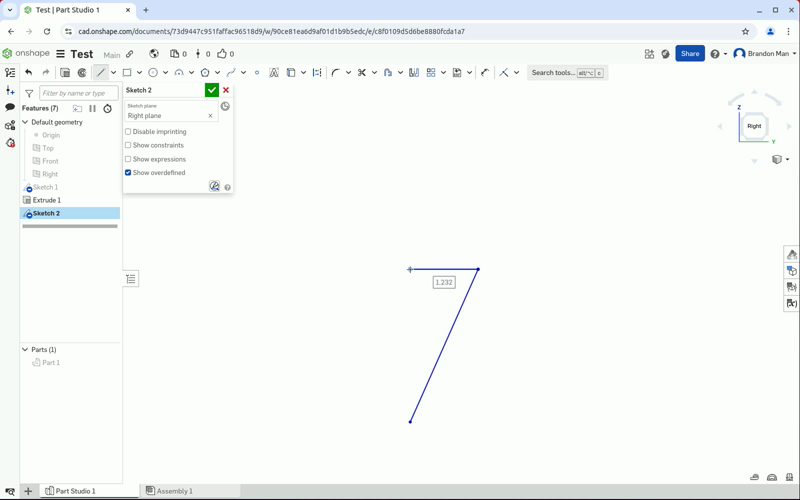
scroll(-6)
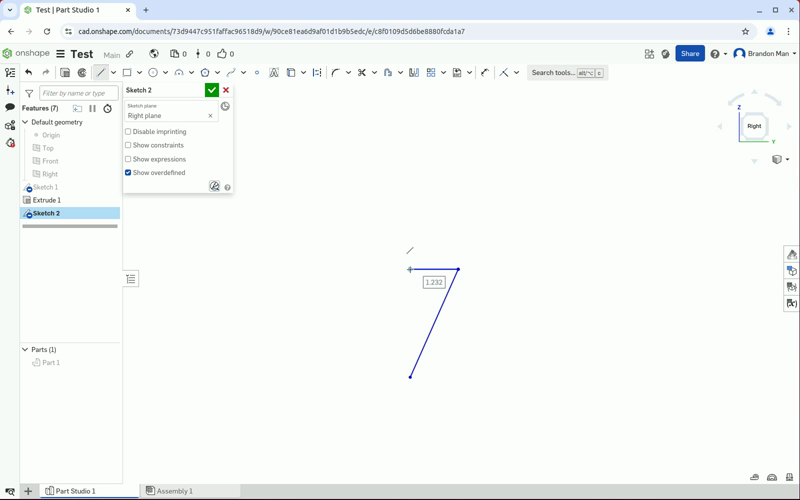
scroll(-6)
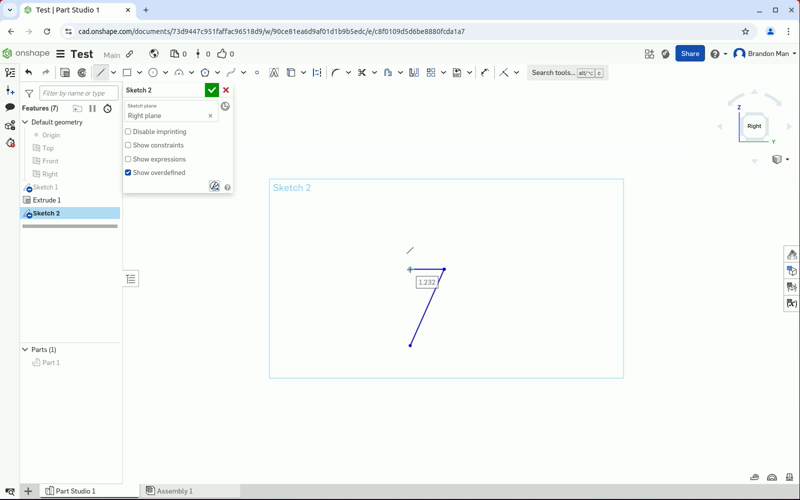
scroll(-6)
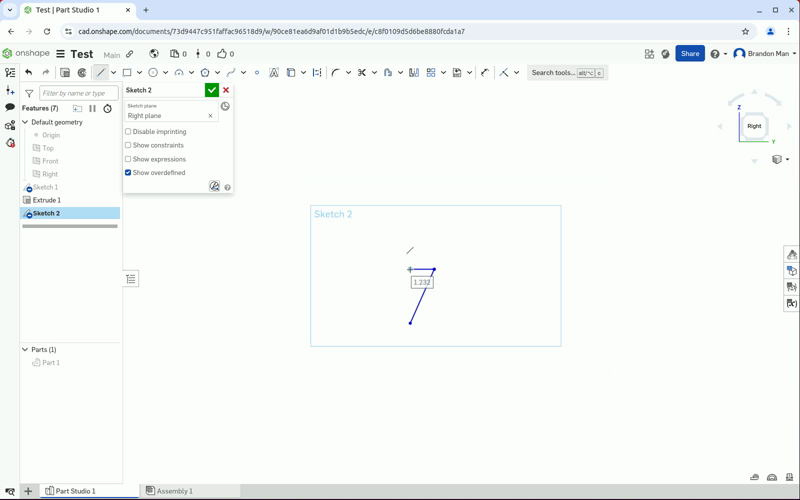
scroll(-6)
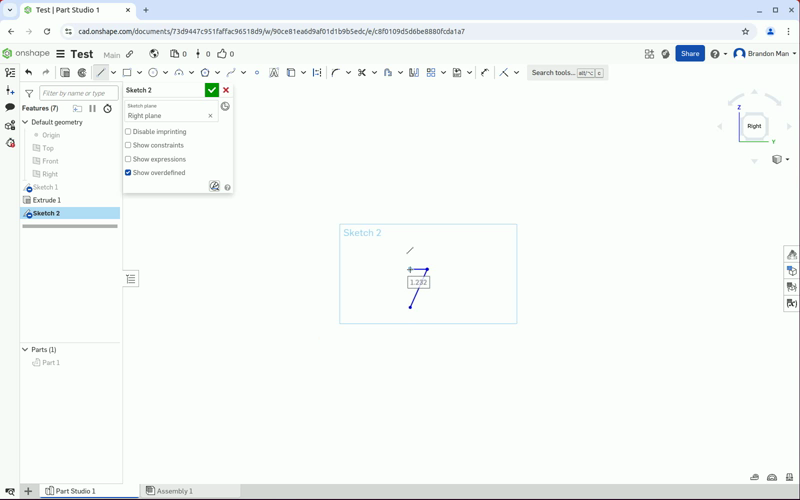
scroll(-6)
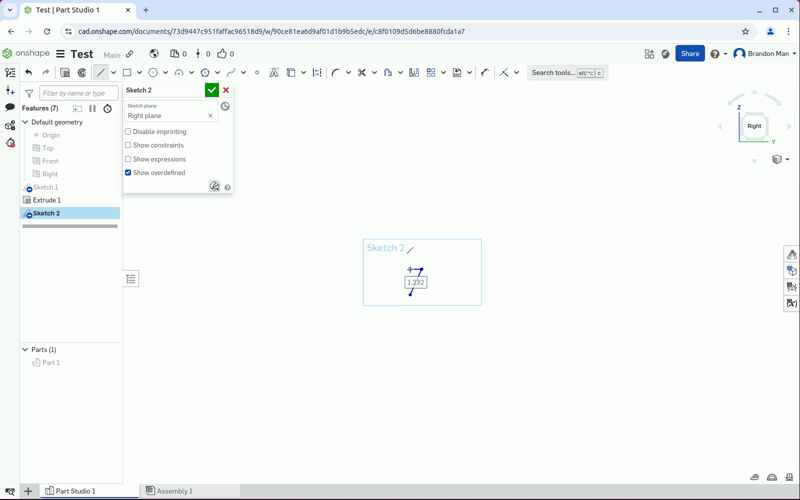
scroll(-6)
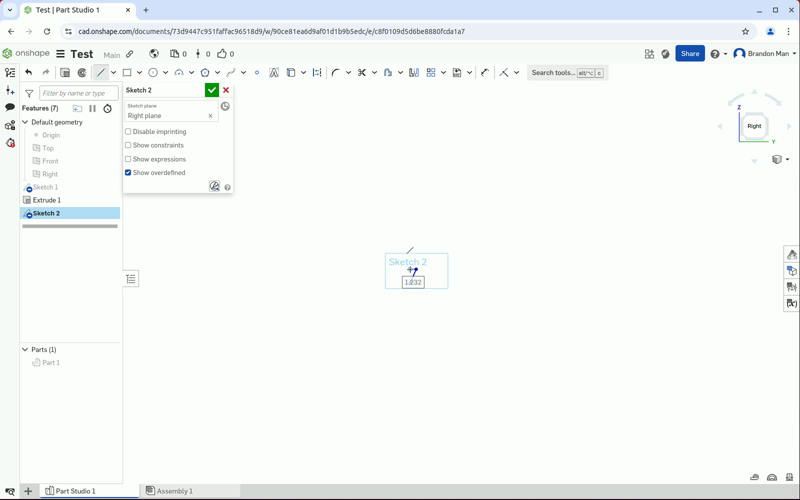
key_up(shift)
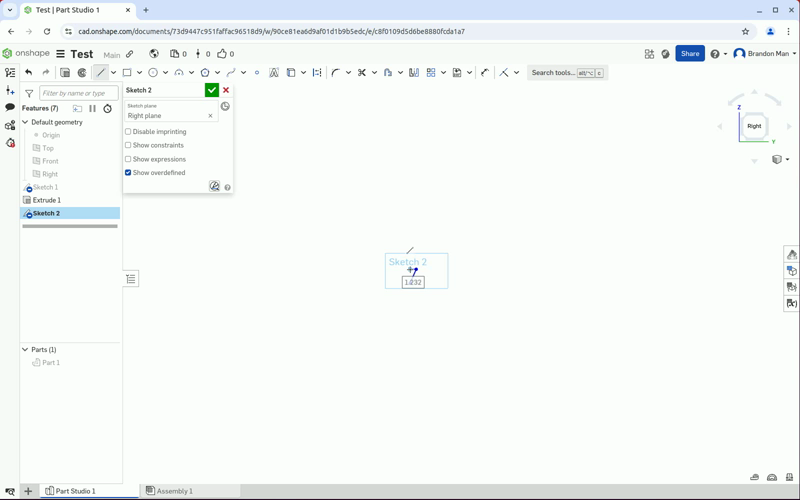
mouse_move(440, 269)
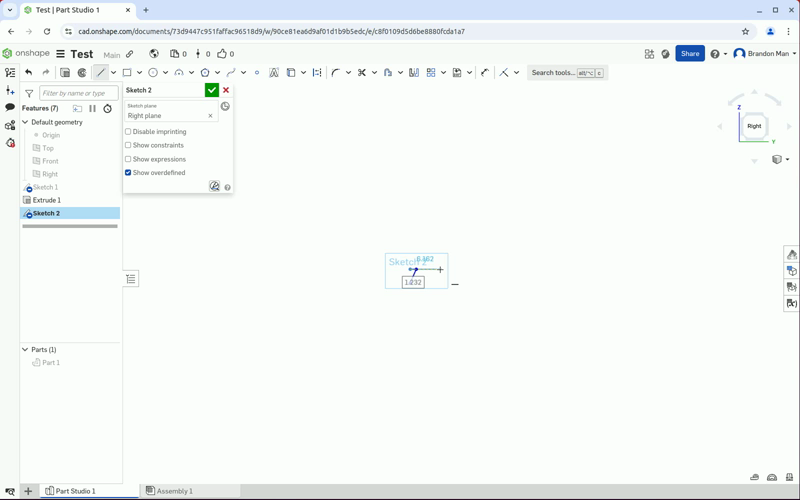
key_down(shift)
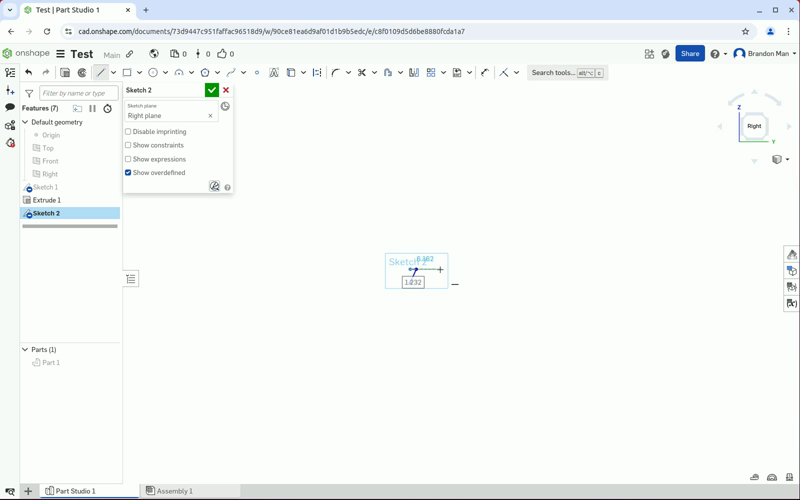
mouse_move(410, 282)
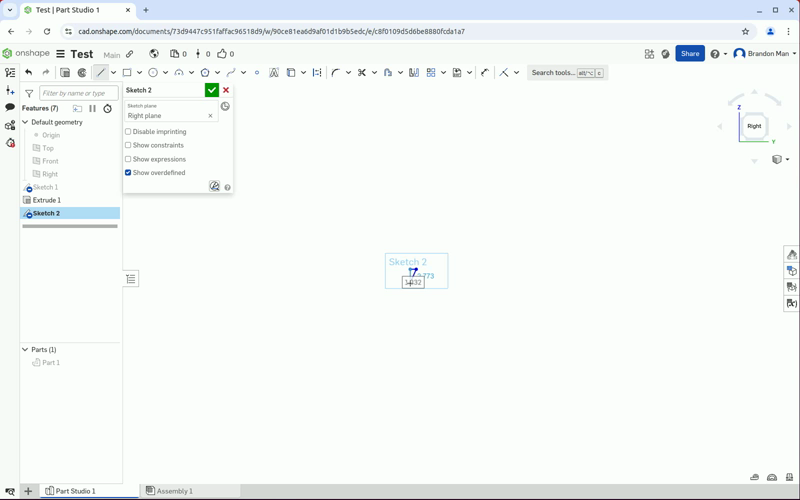
key_up(shift)
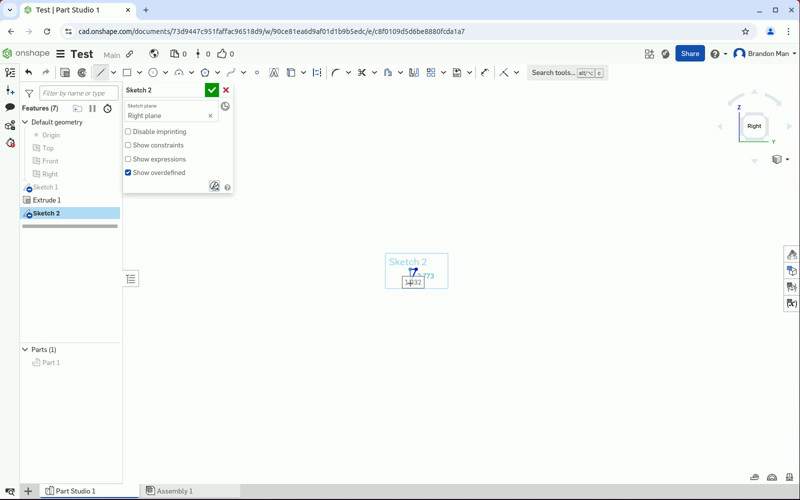
click(410, 282)
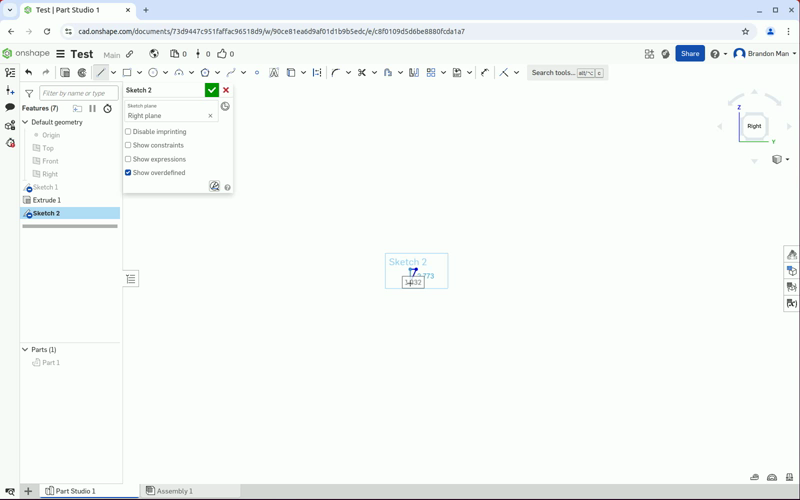
key(esc)
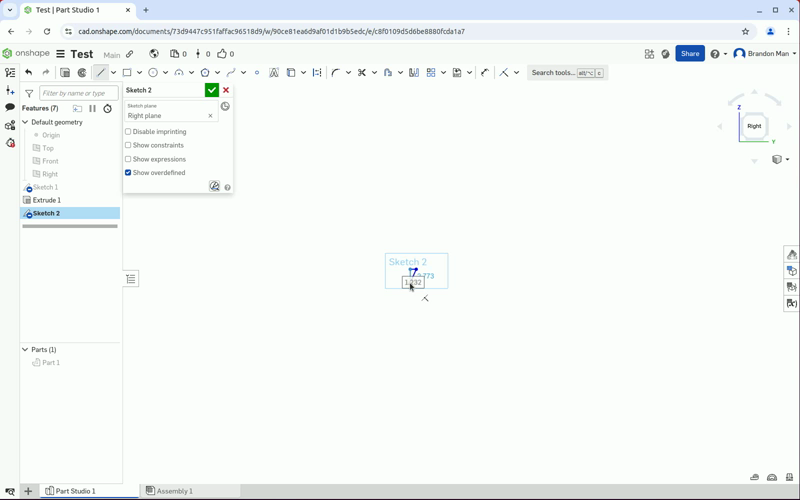
mouse_move(410, 278)
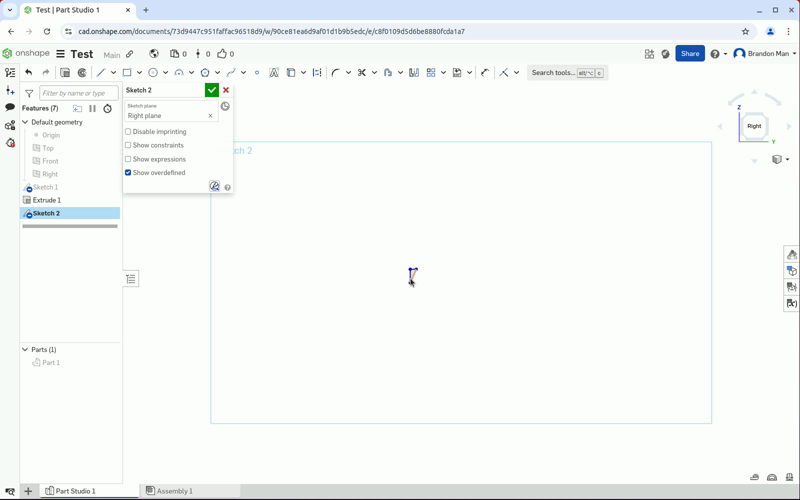
scroll(6)
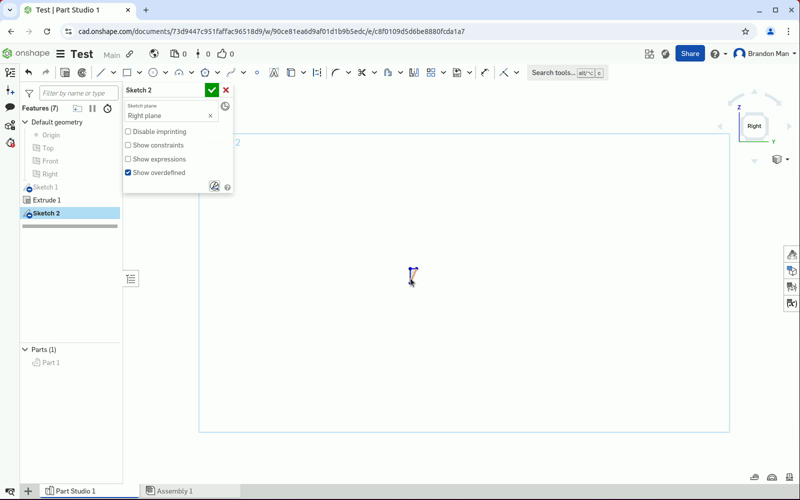
scroll(6)
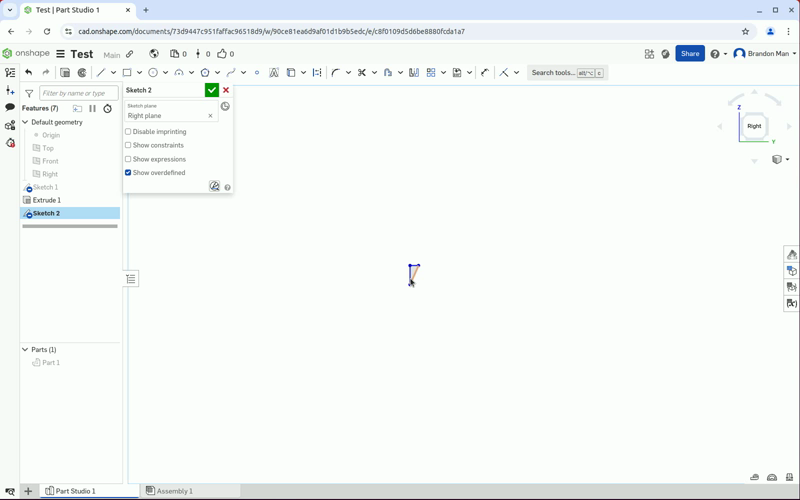
scroll(6)
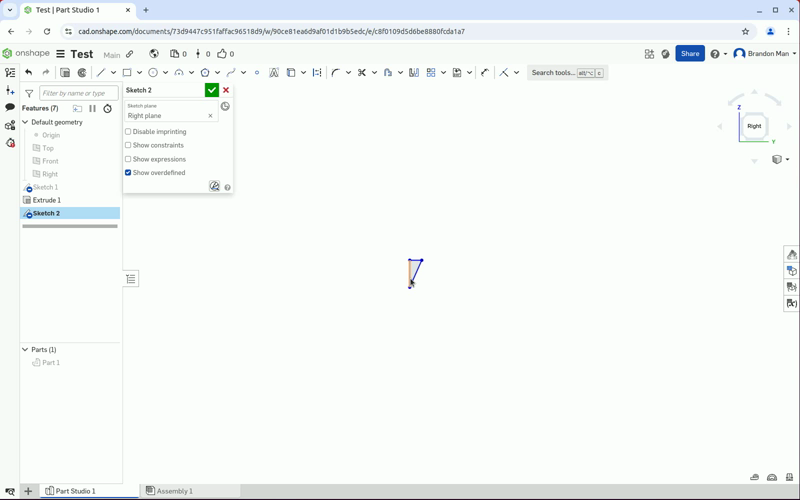
scroll(6)
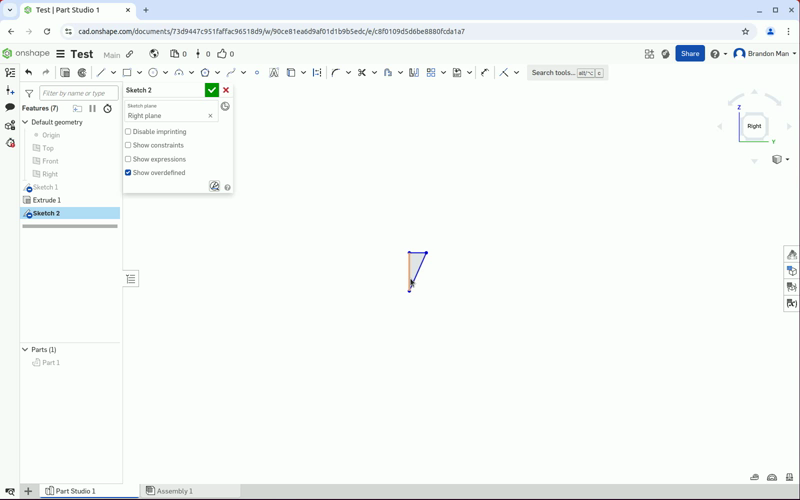
scroll(6)
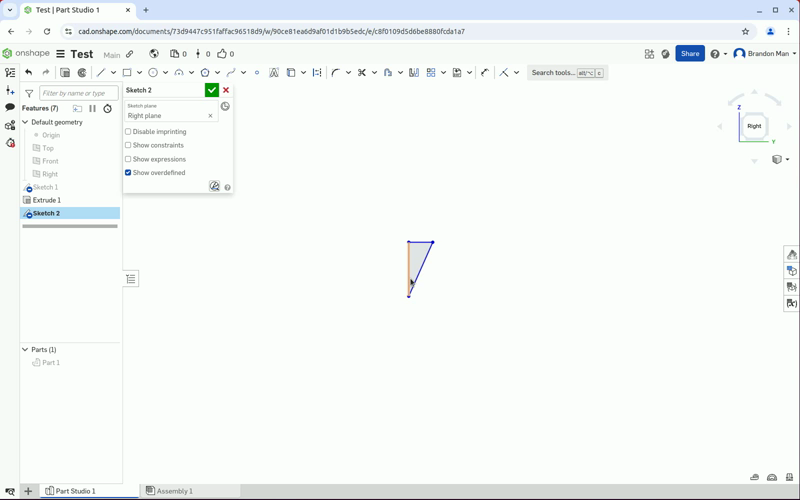
scroll(6)
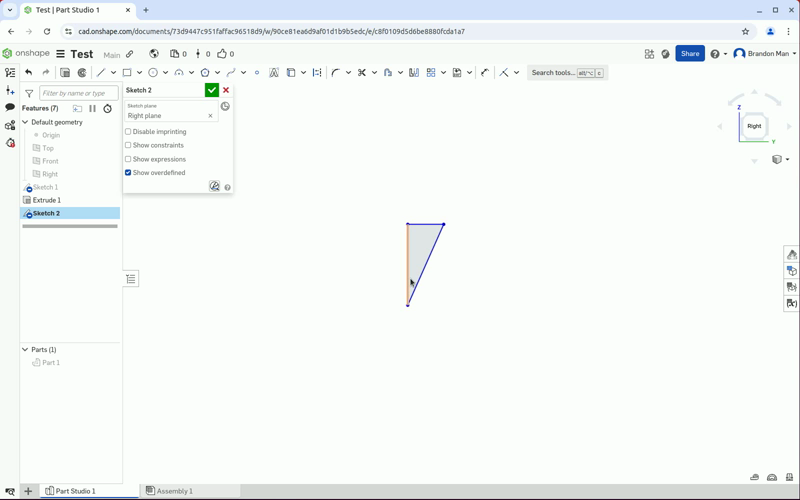
scroll(6)
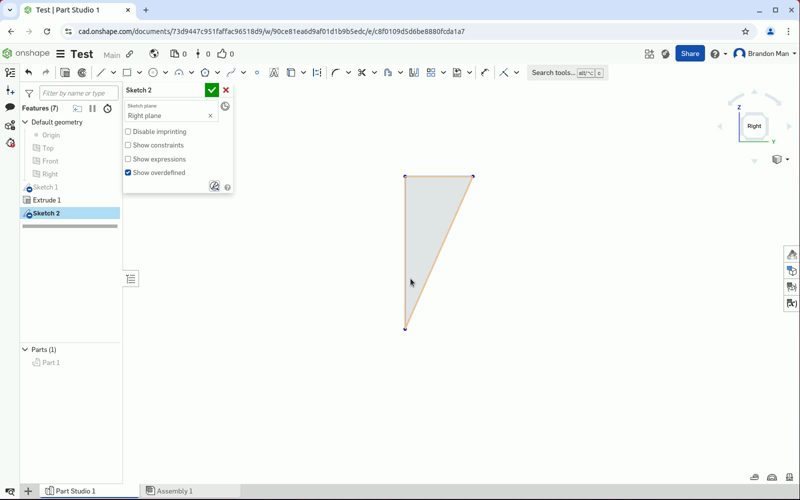
click(410, 278)
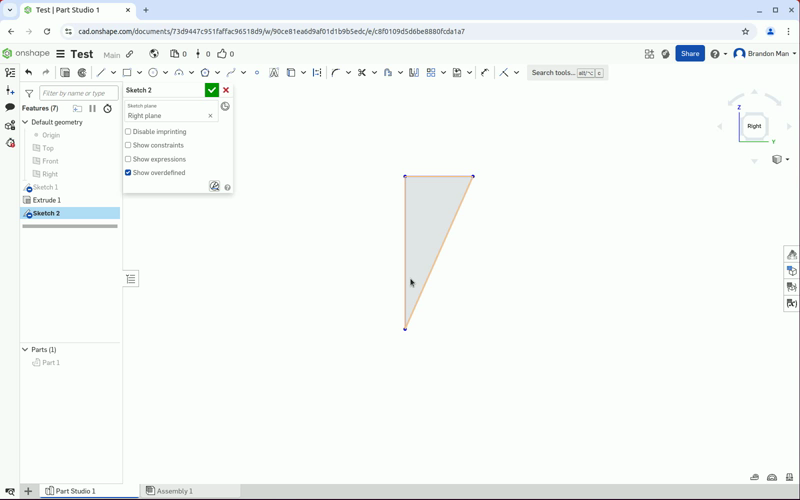
scroll(-6)
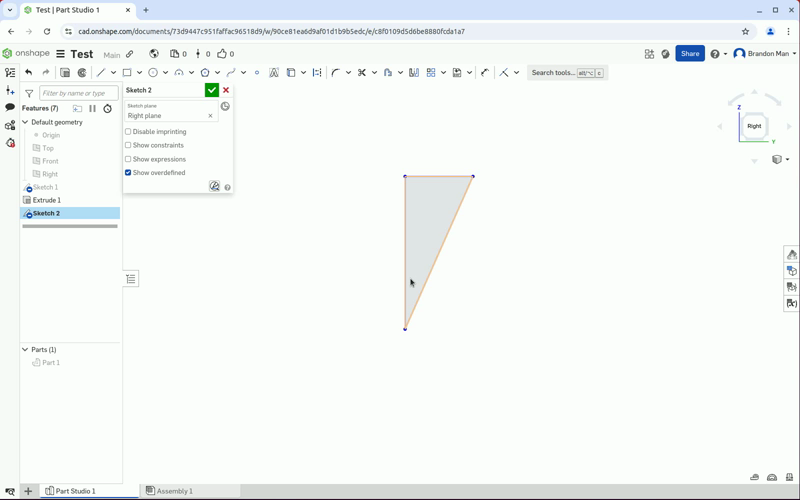
scroll(-6)
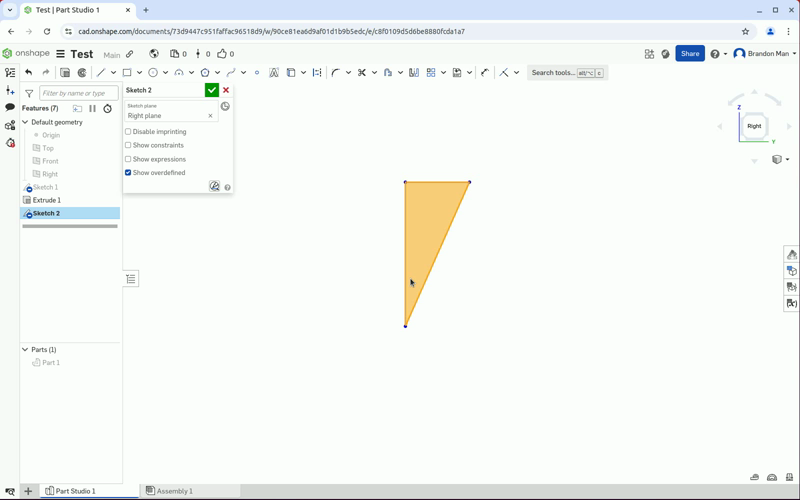
scroll(-6)
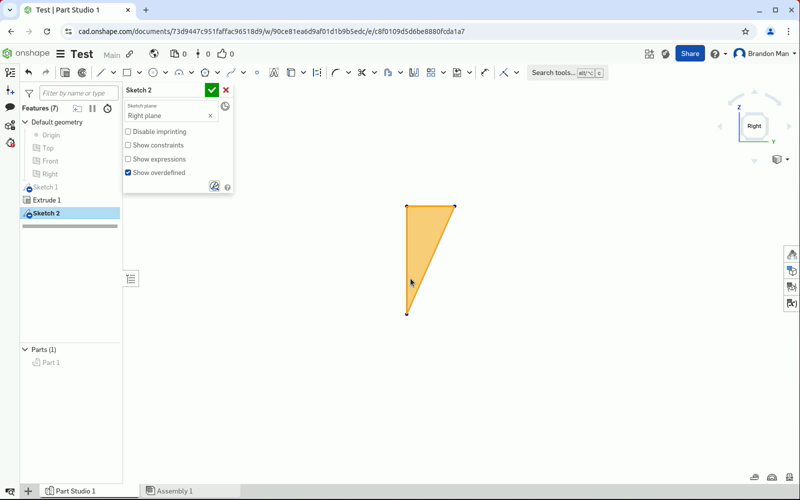
scroll(-6)
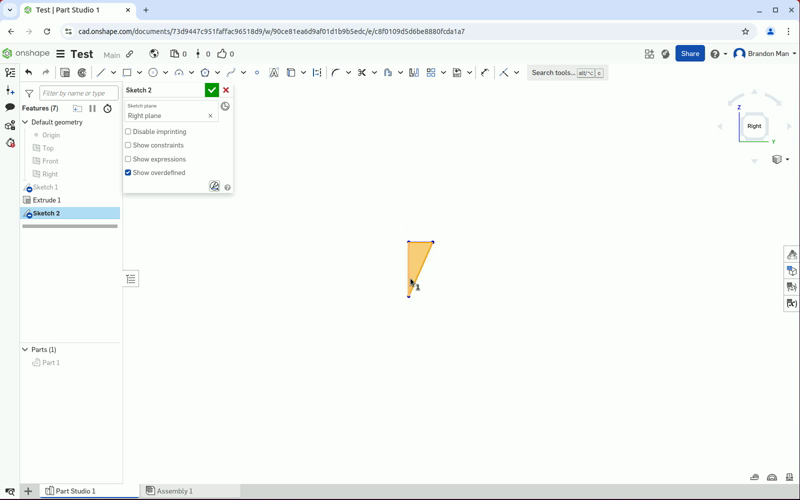
scroll(-6)
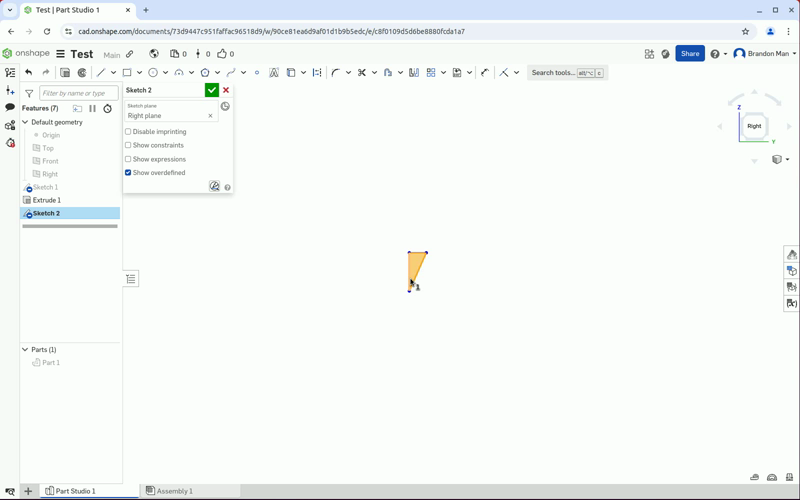
scroll(-6)
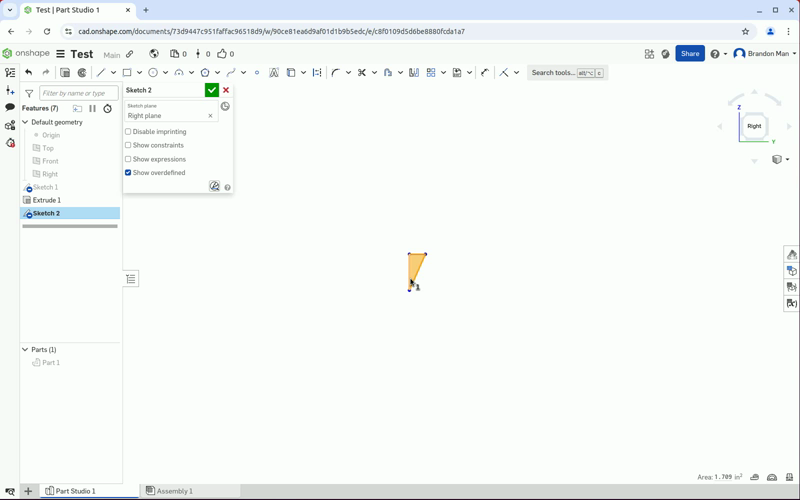
scroll(-6)
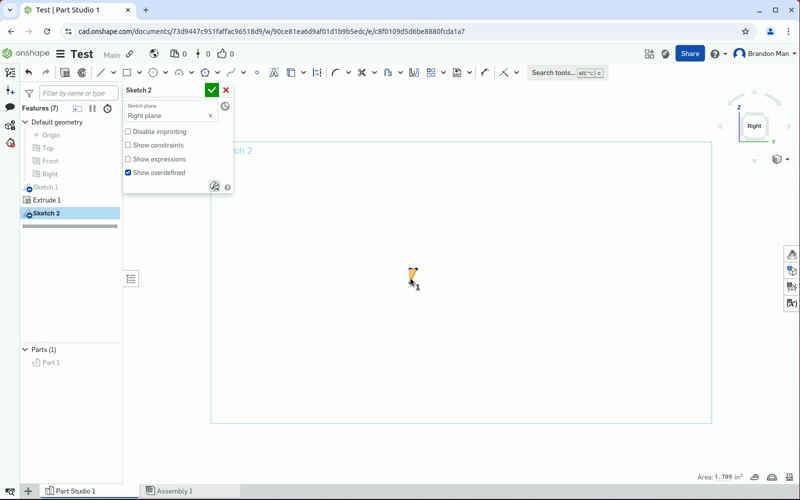
mouse_move(73, 352)
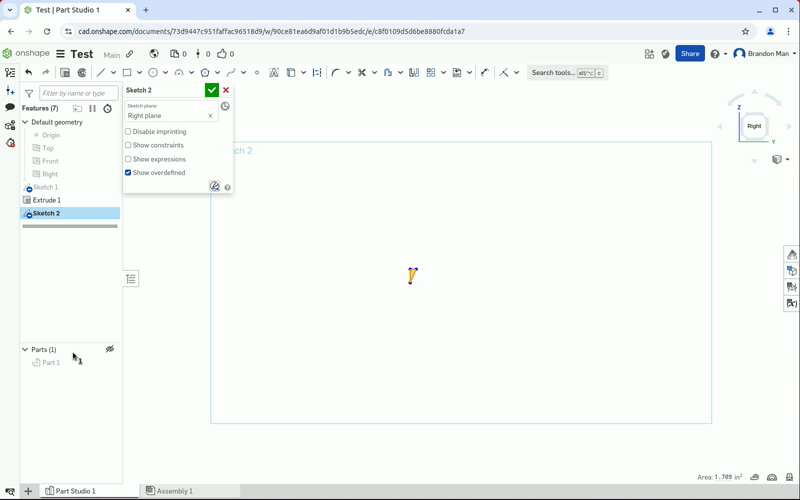
key(shift+y)
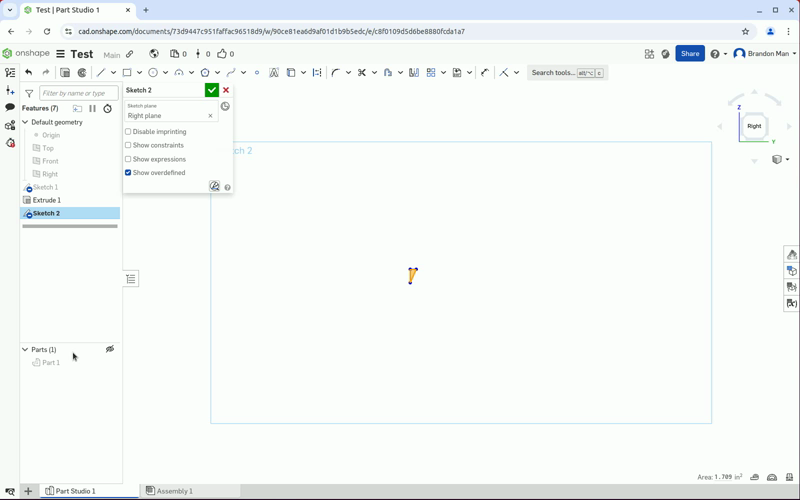
key(shift+e)
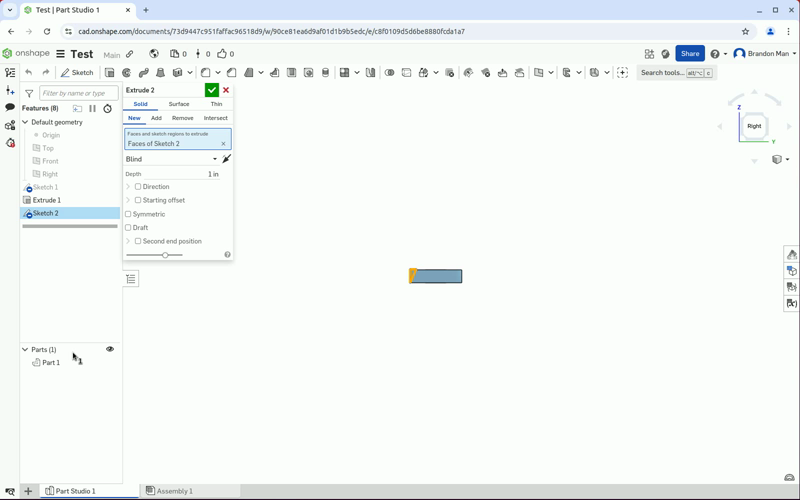
mouse_move(143, 106)
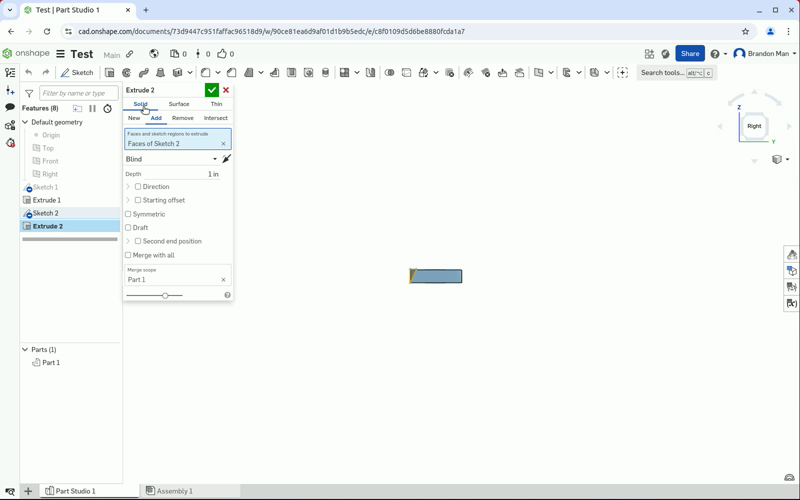
click(143, 106)
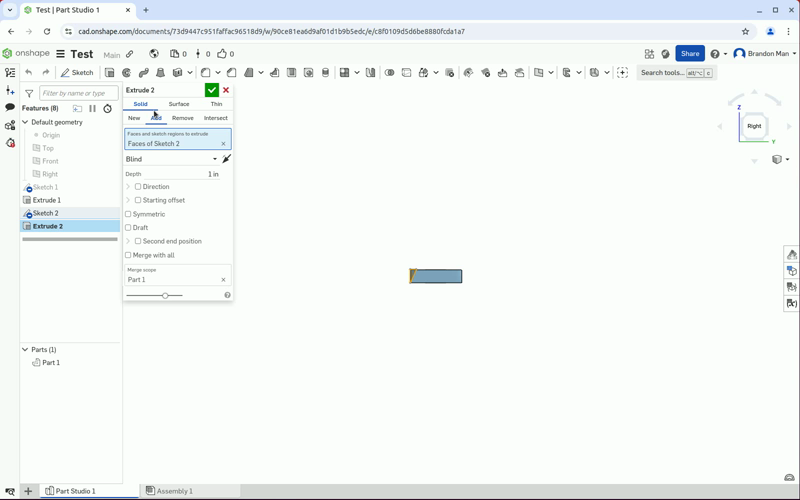
mouse_move(186, 120)
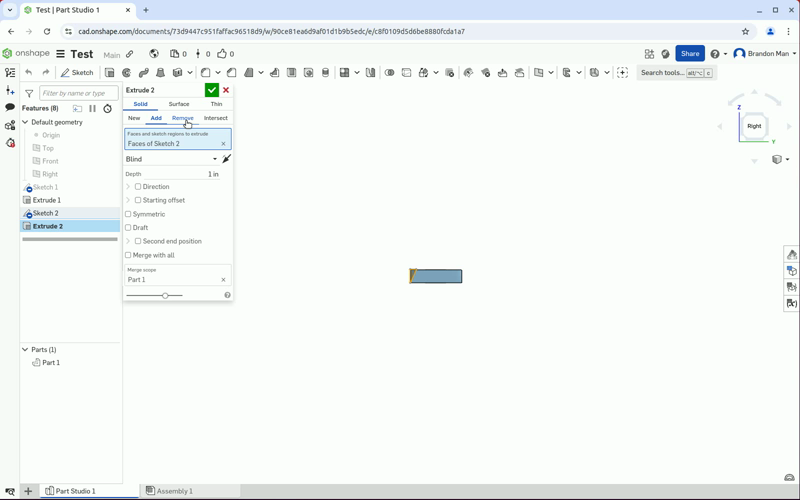
click(186, 120)
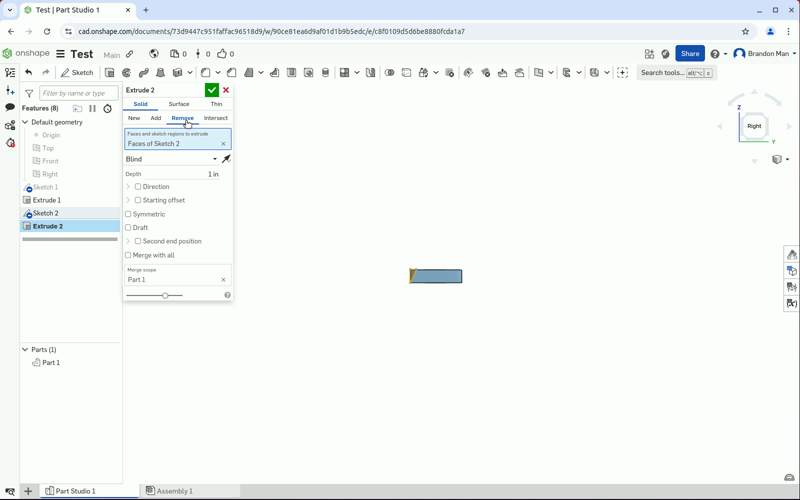
key(tab, 4)
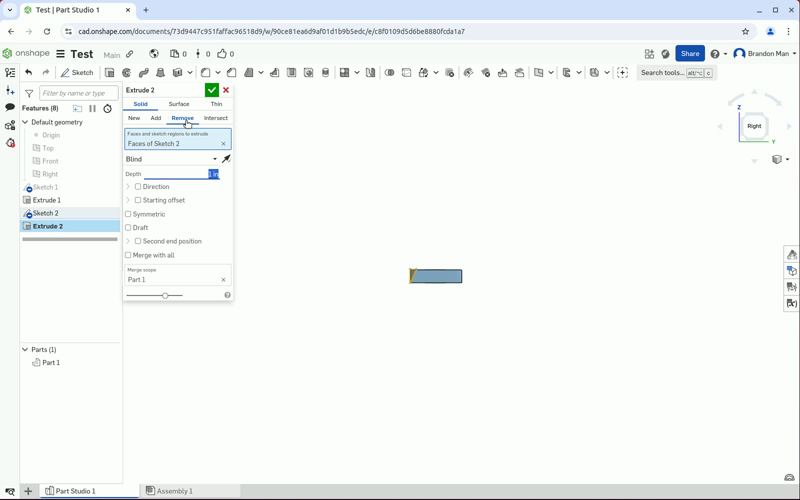
text(-23.108)
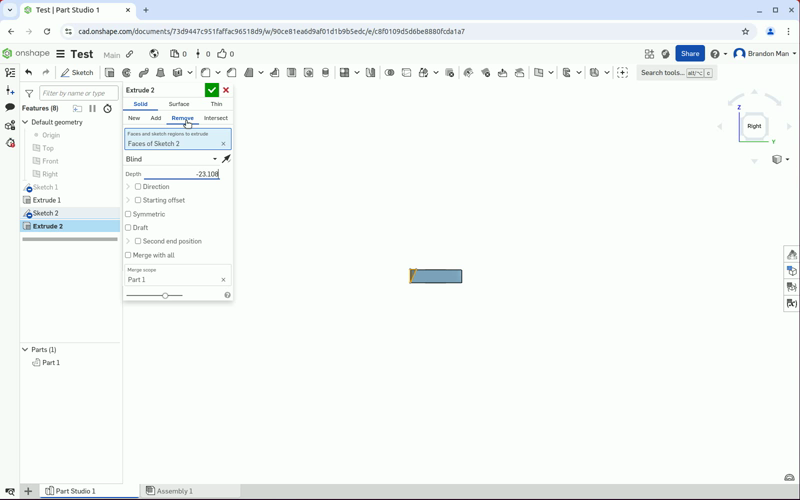
key(tab, 6)
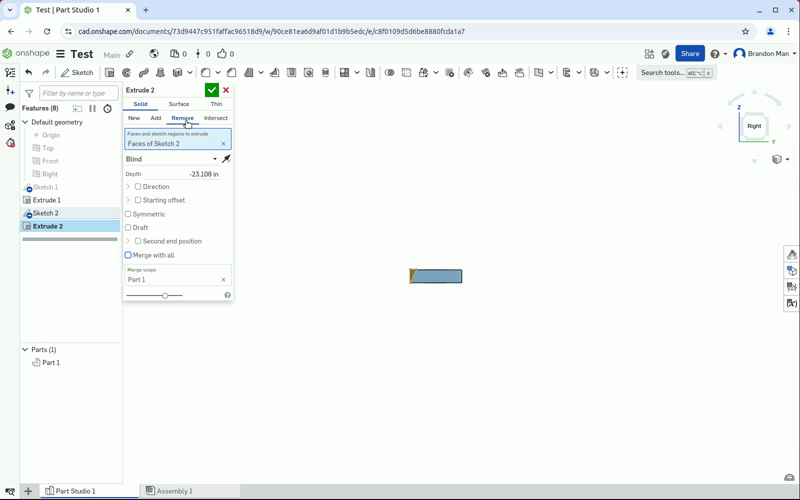
key(space)
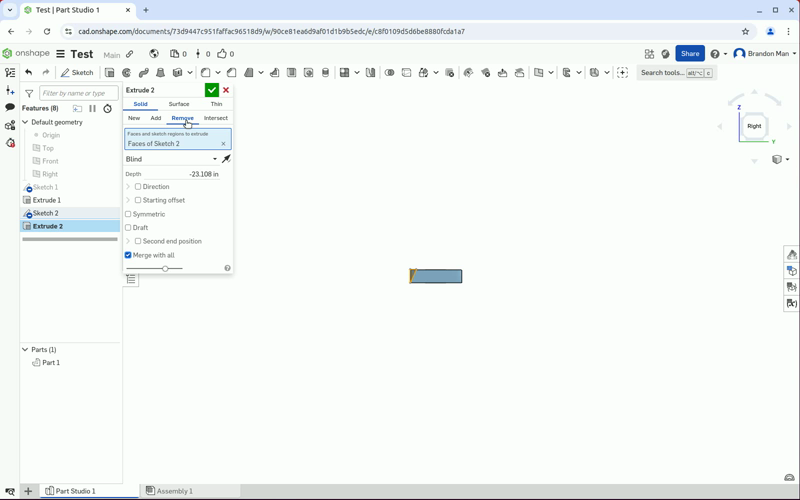
key(enter)
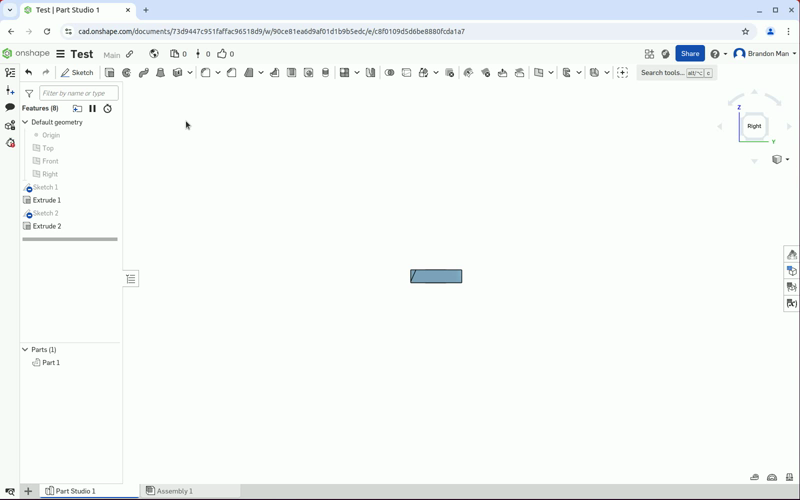
key(shift+h)
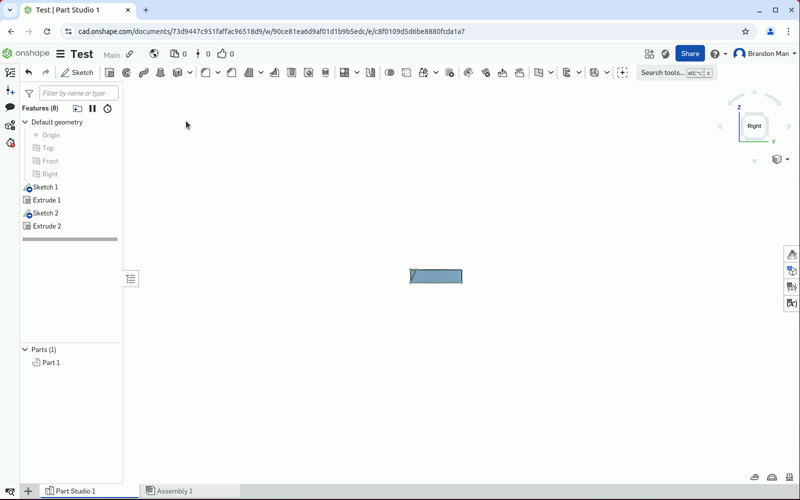
key(shift+h)
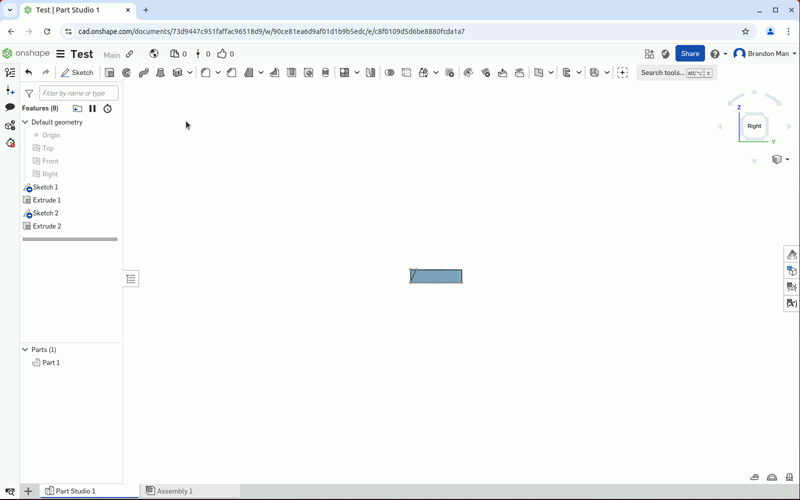
key(shift+7)
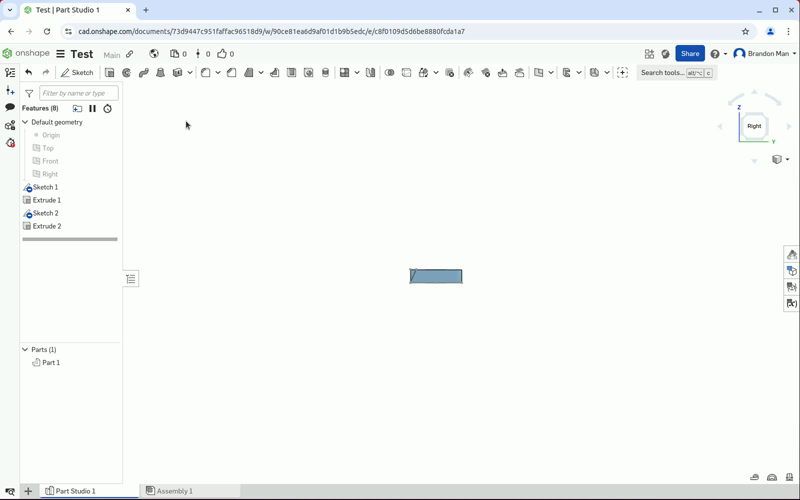
key(right, 2)
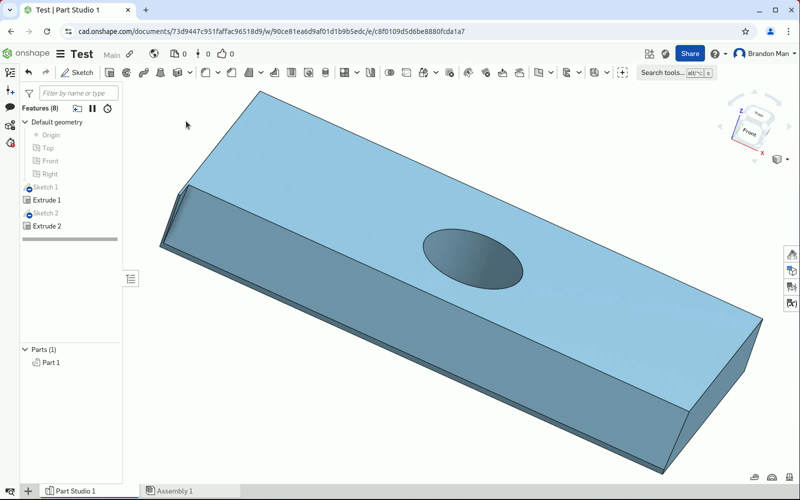
key(down, 2)
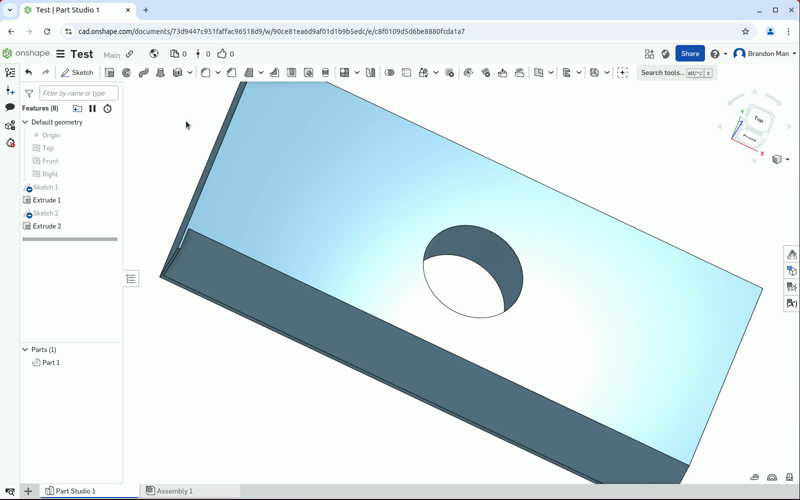
key(up, 2)
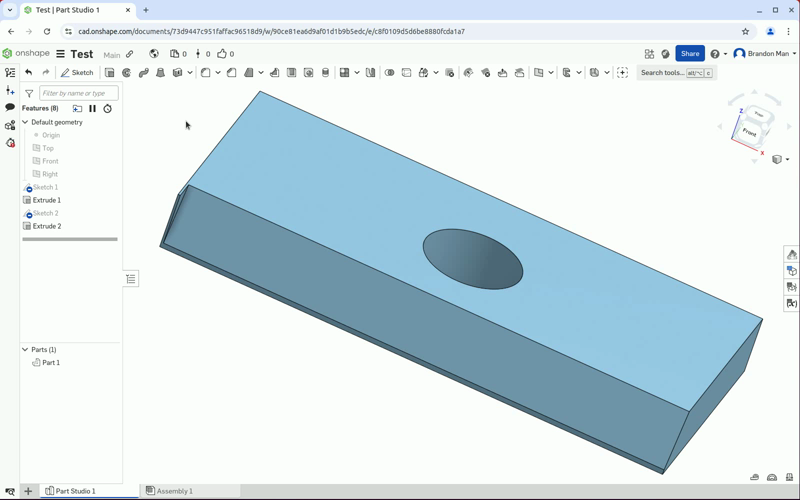
key(left, 2)
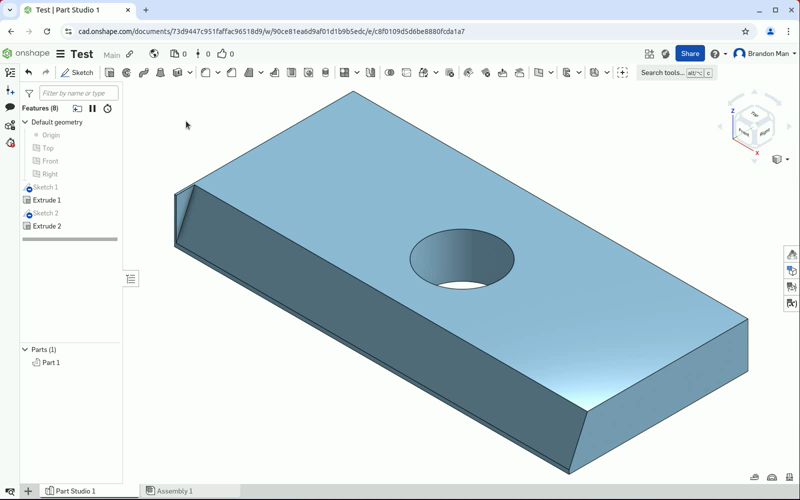
mouse_move(73, 189)
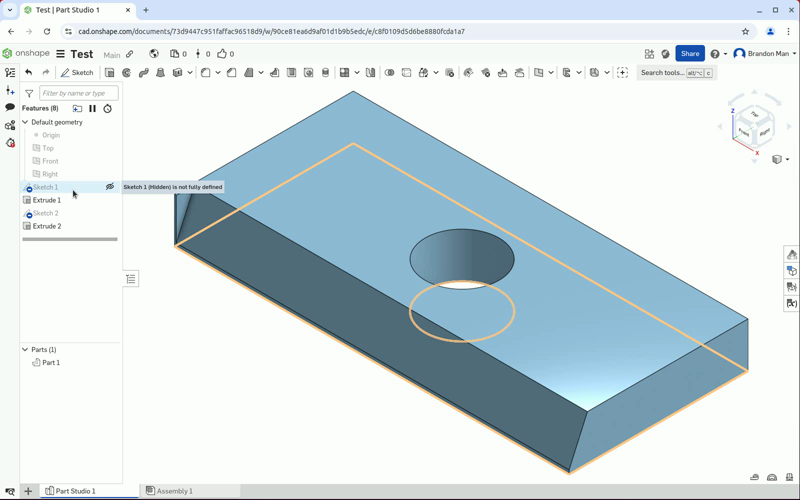
click(73, 189)